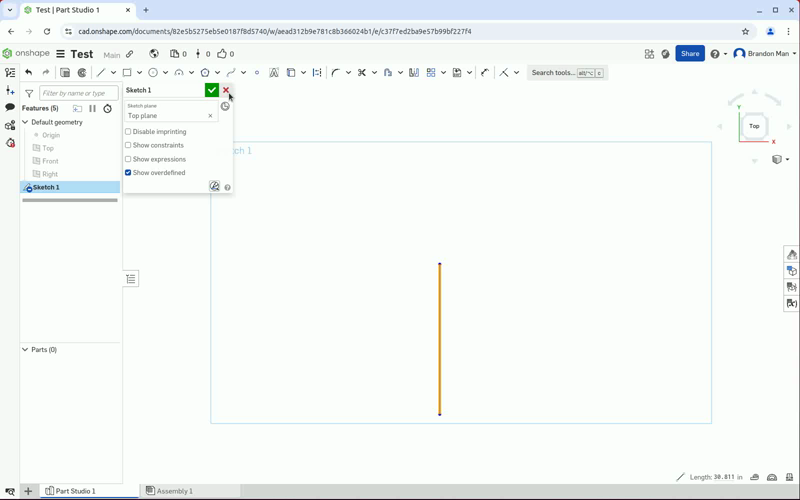
key(shift+h)
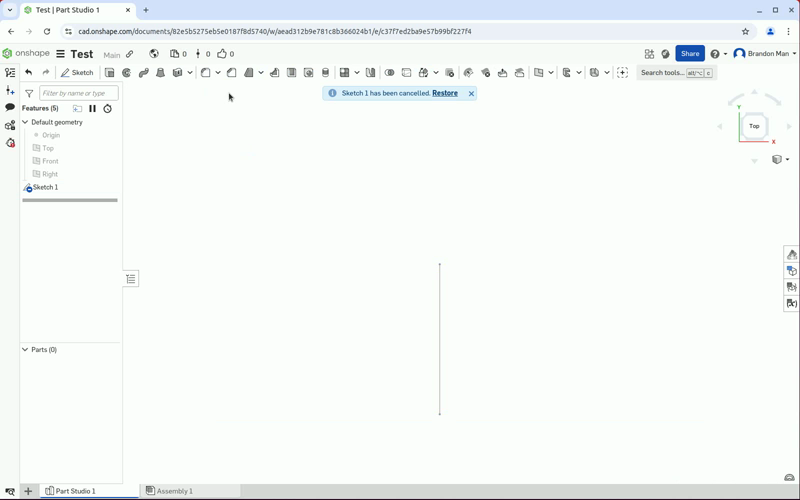
key(shift+s)
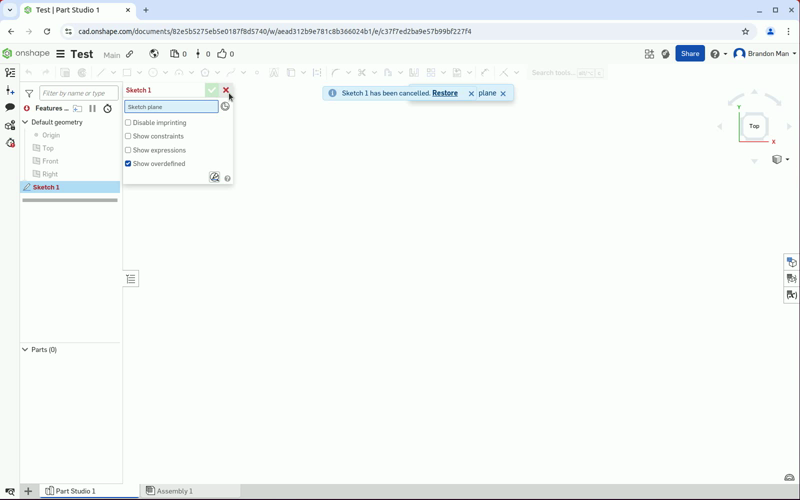
mouse_move(73, 150)
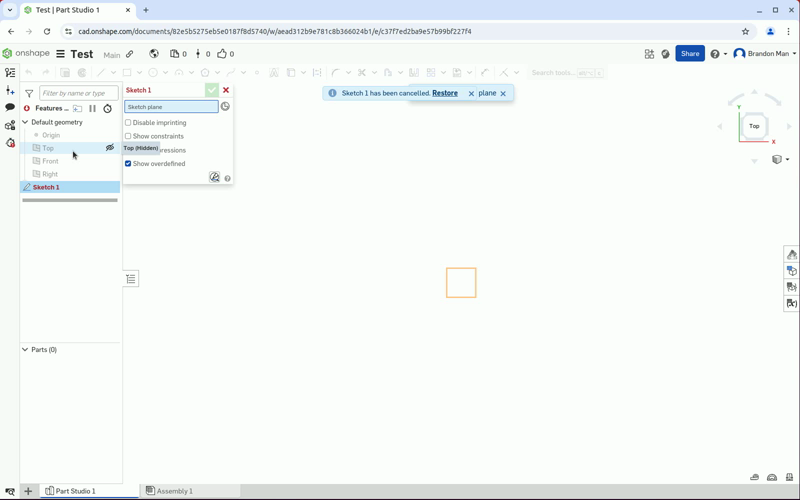
click(73, 150)
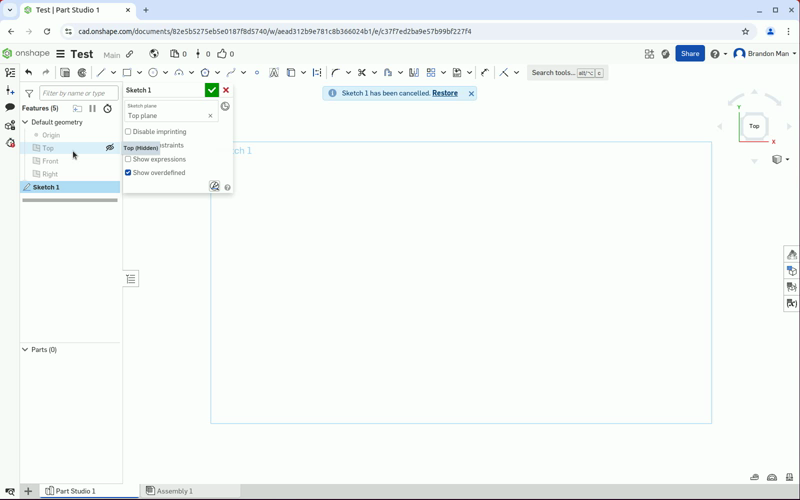
mouse_move(73, 352)
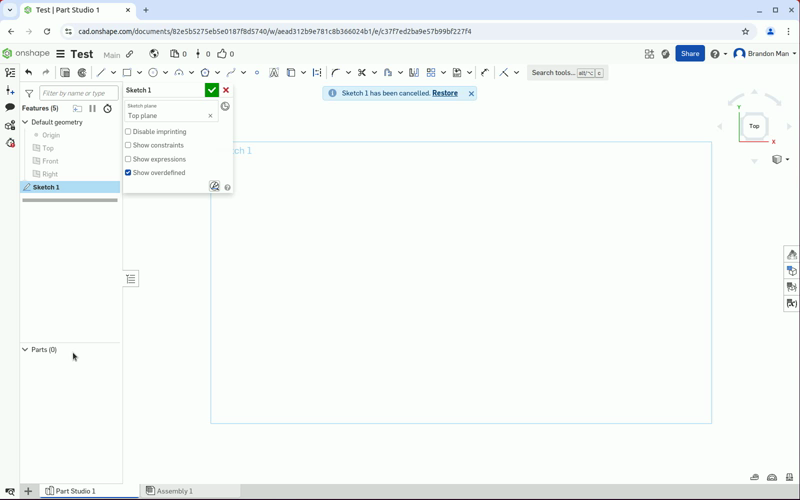
key(y)
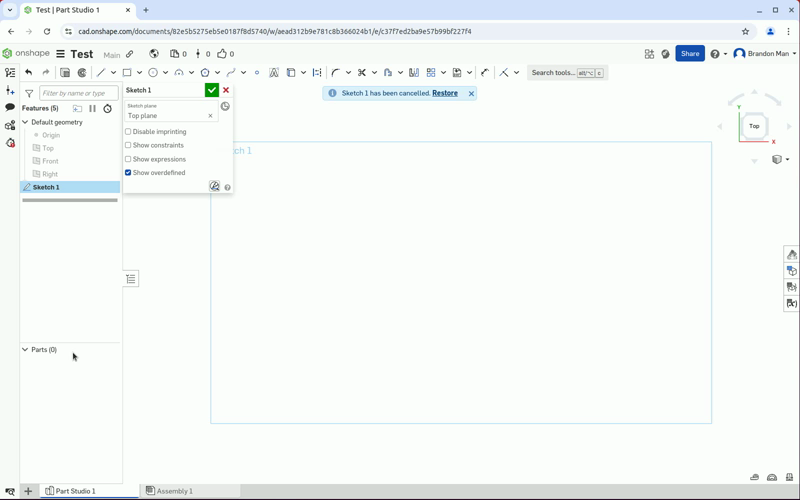
key(l)
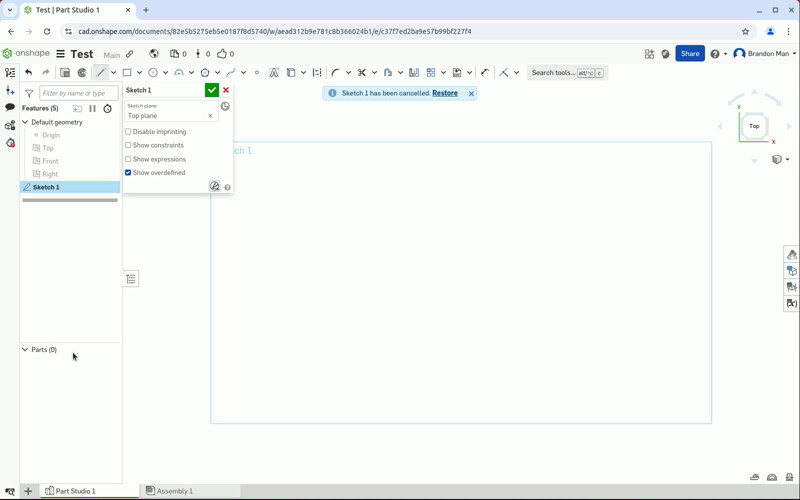
key_down(shift)
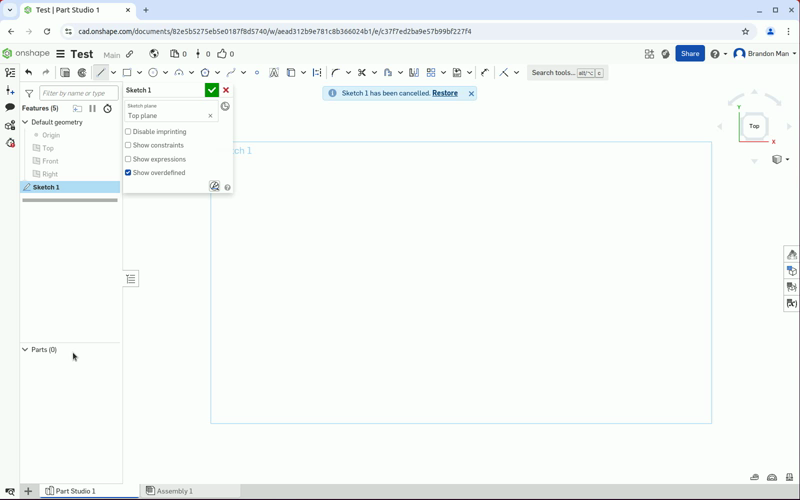
mouse_move(348, 339)
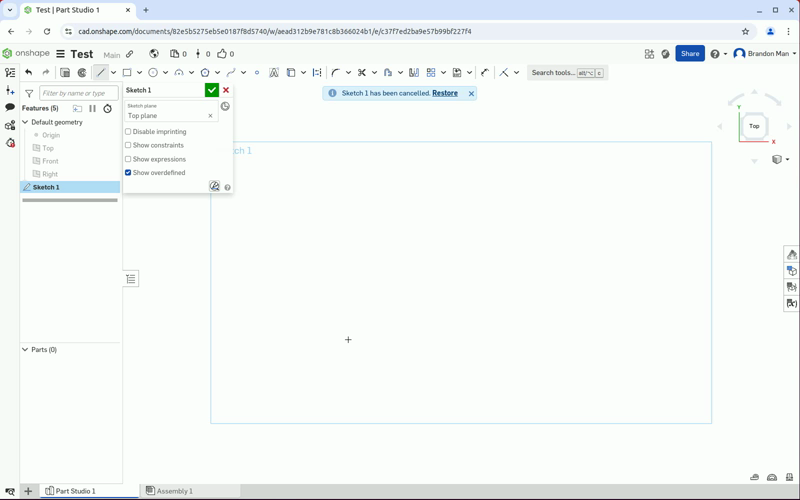
click(348, 339)
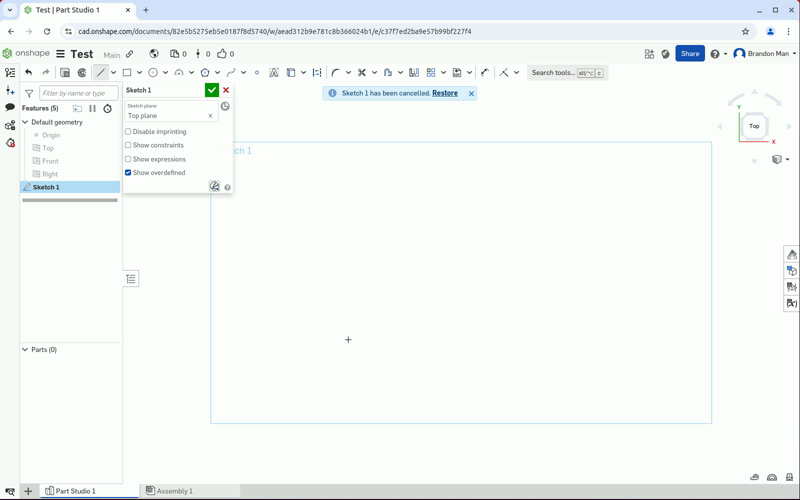
key_up(shift)
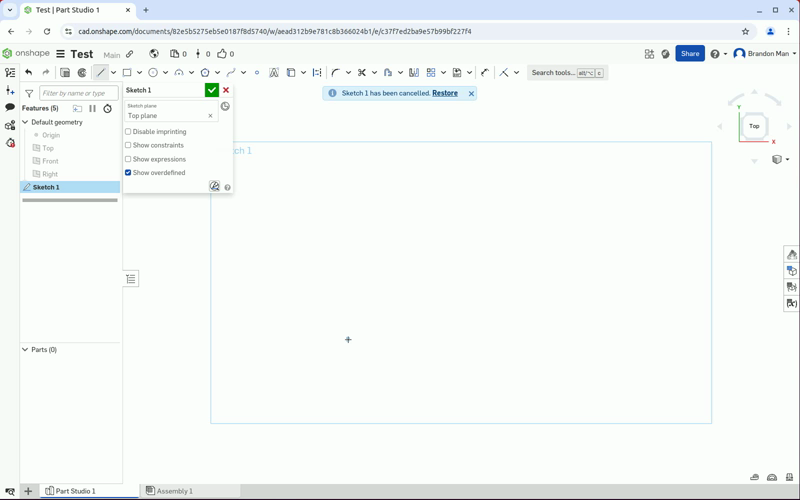
key_down(shift)
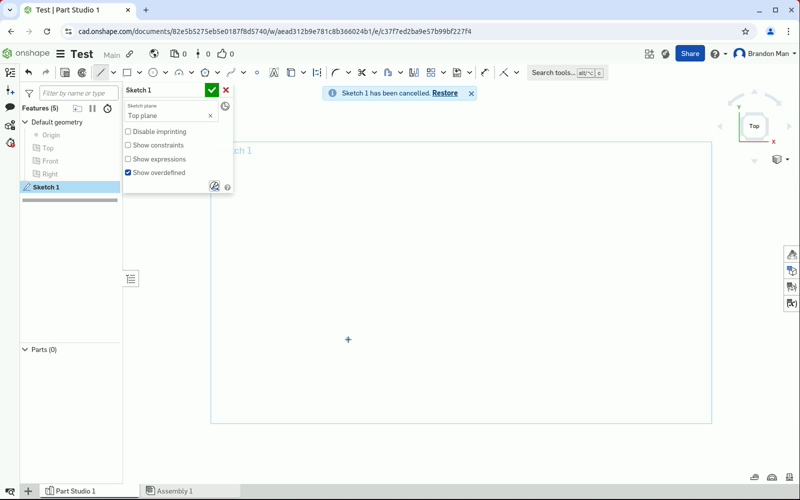
mouse_move(572, 339)
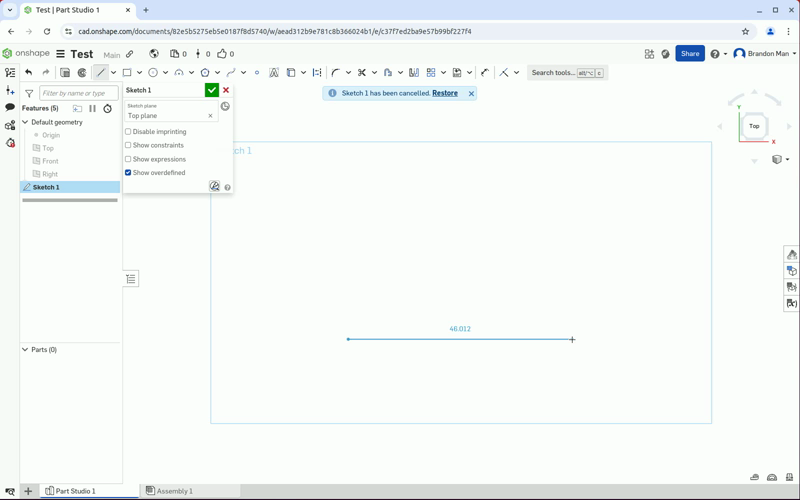
click(572, 339)
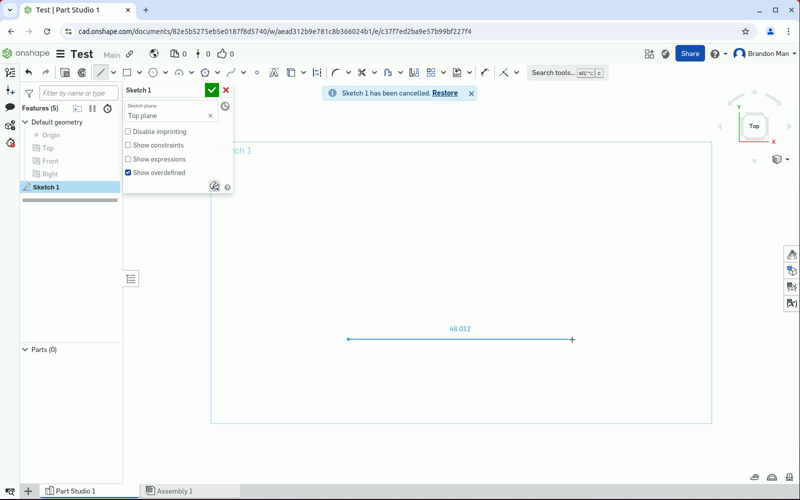
key_up(shift)
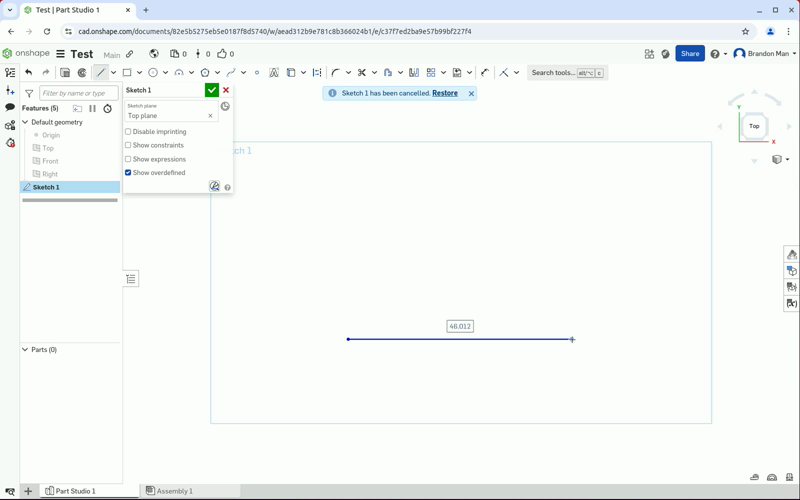
key_down(shift)
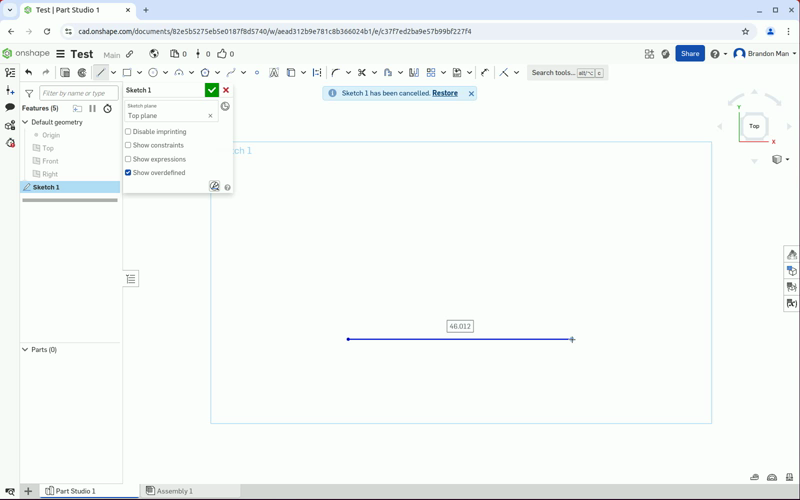
mouse_move(572, 226)
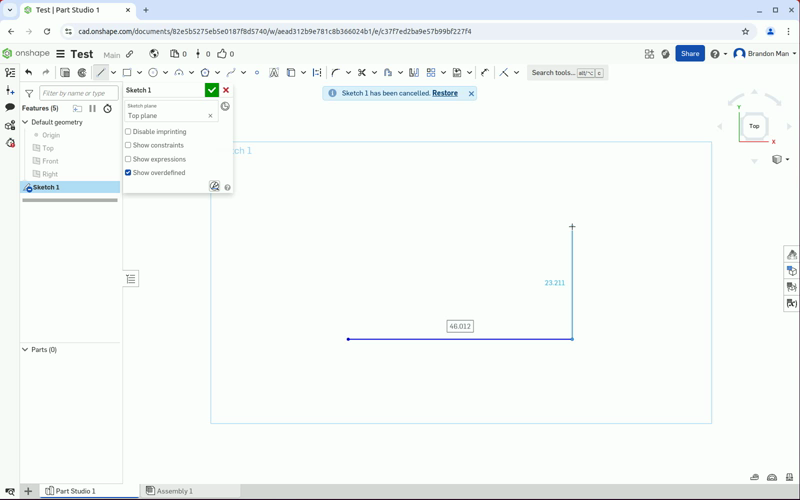
click(572, 226)
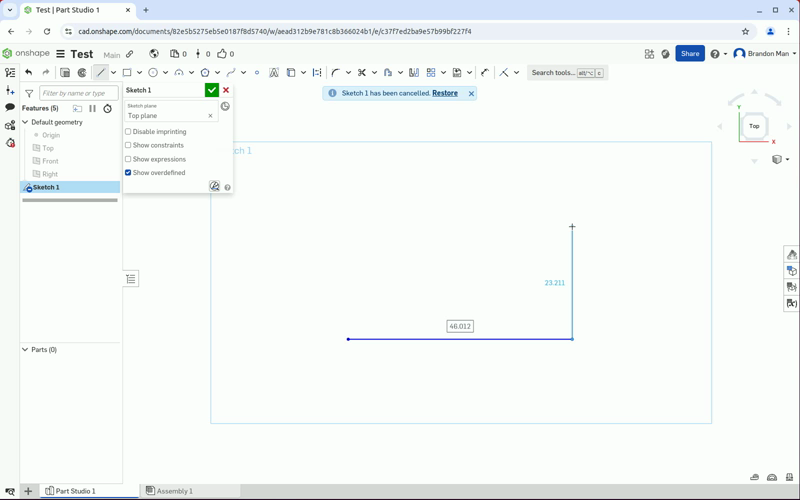
key_up(shift)
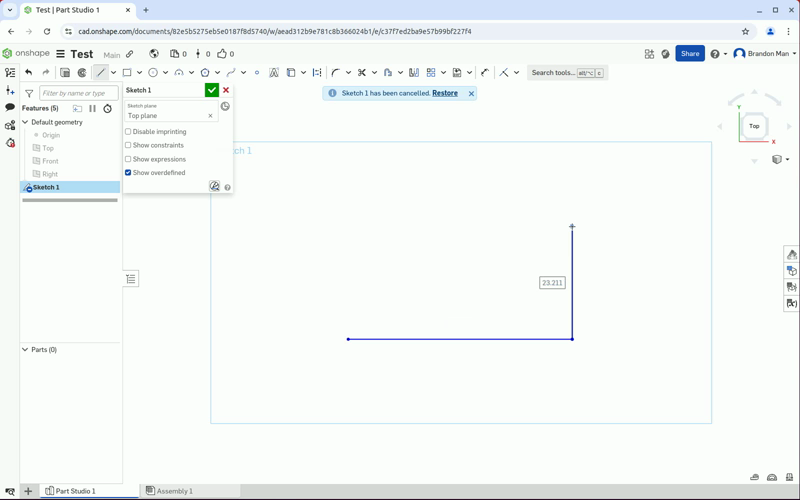
key_down(shift)
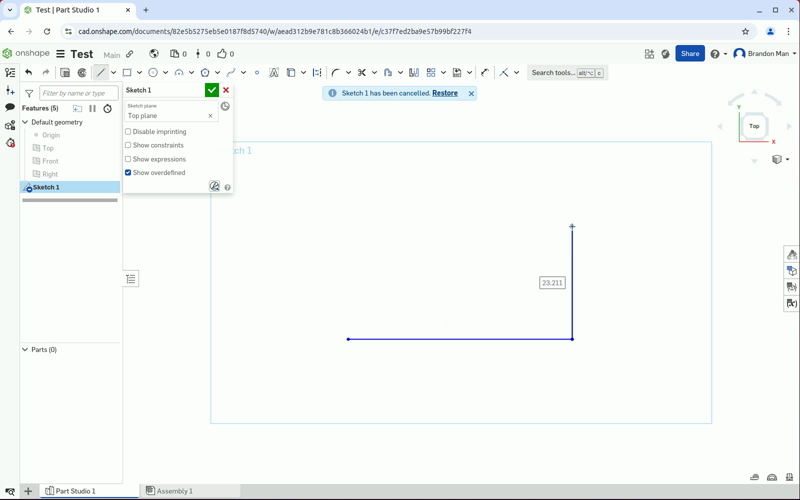
mouse_move(348, 226)
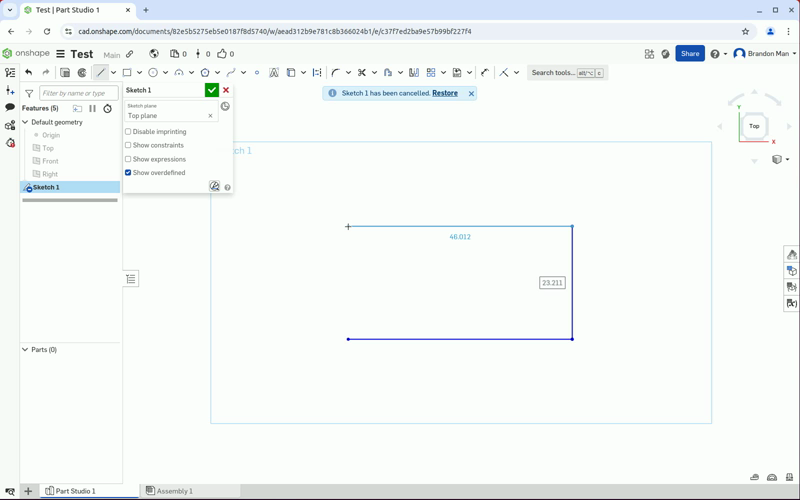
click(348, 226)
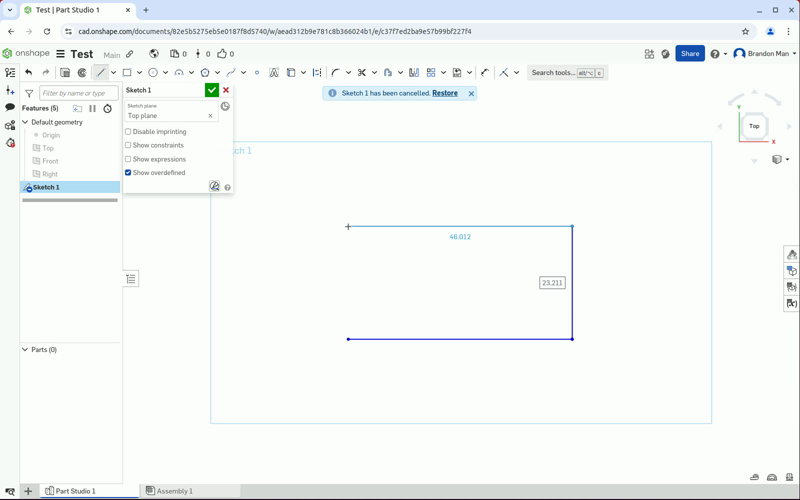
key_up(shift)
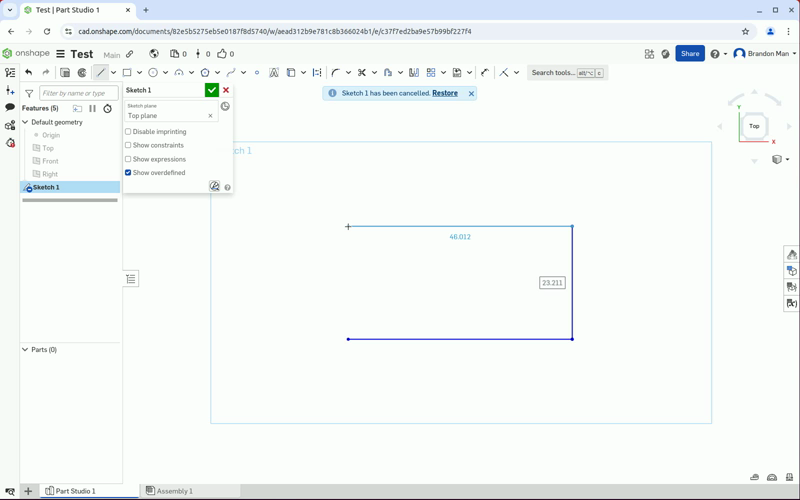
key_down(shift)
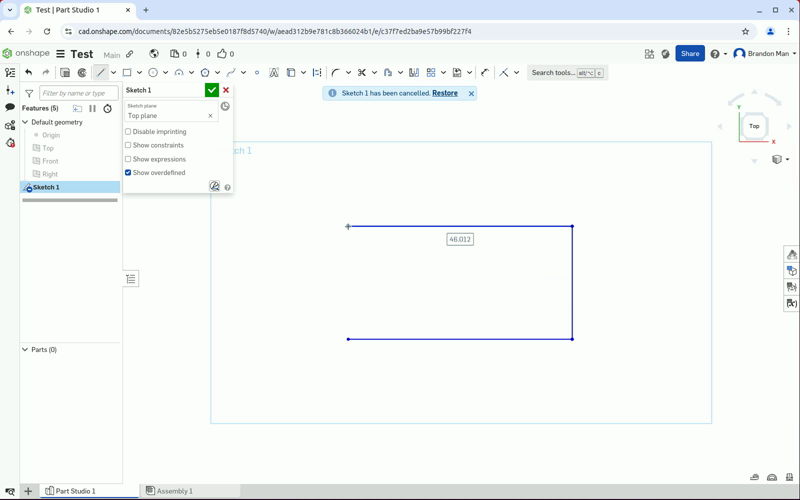
mouse_move(348, 339)
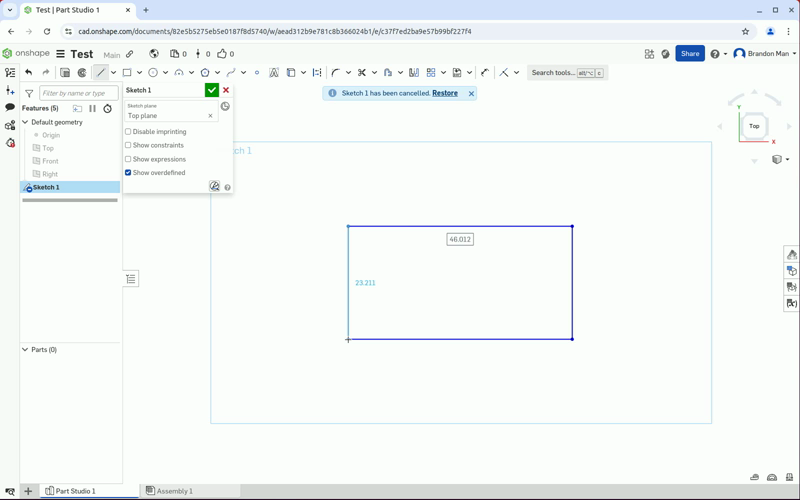
key_up(shift)
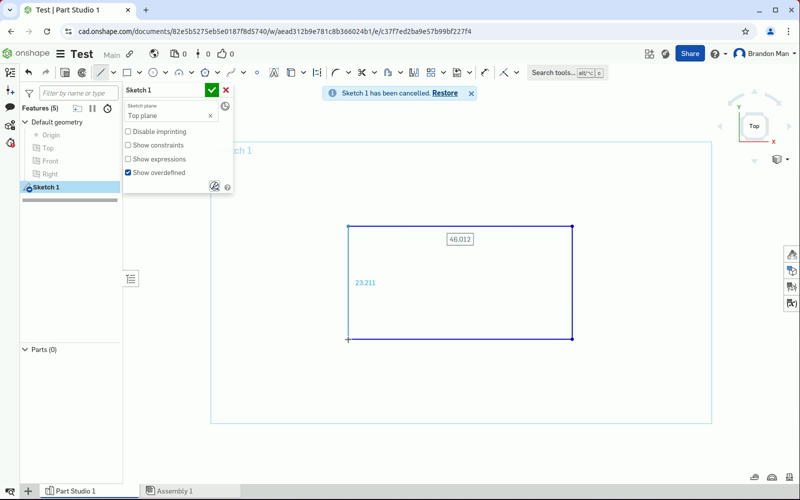
click(348, 339)
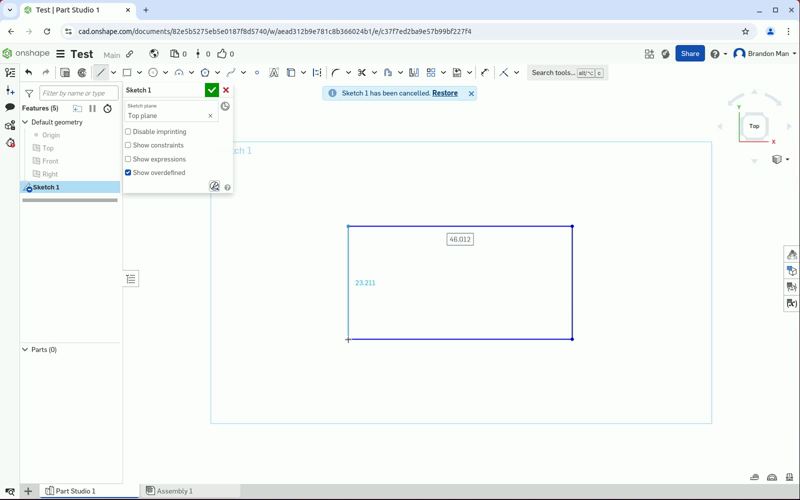
key(esc)
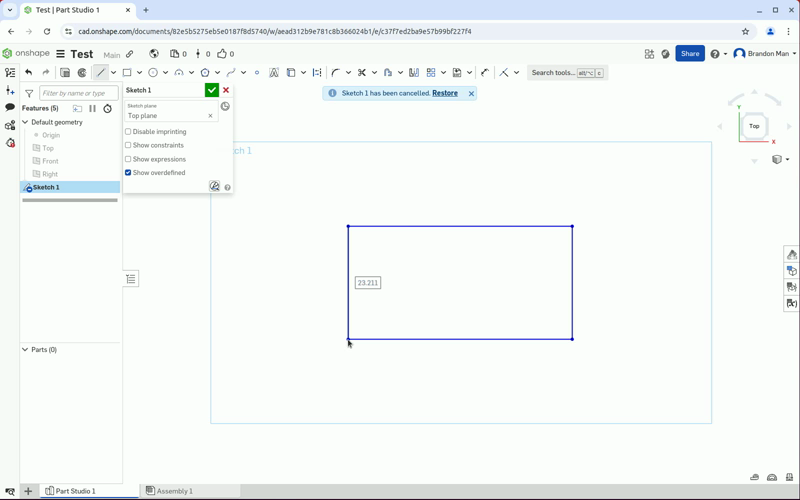
mouse_move(513, 270)
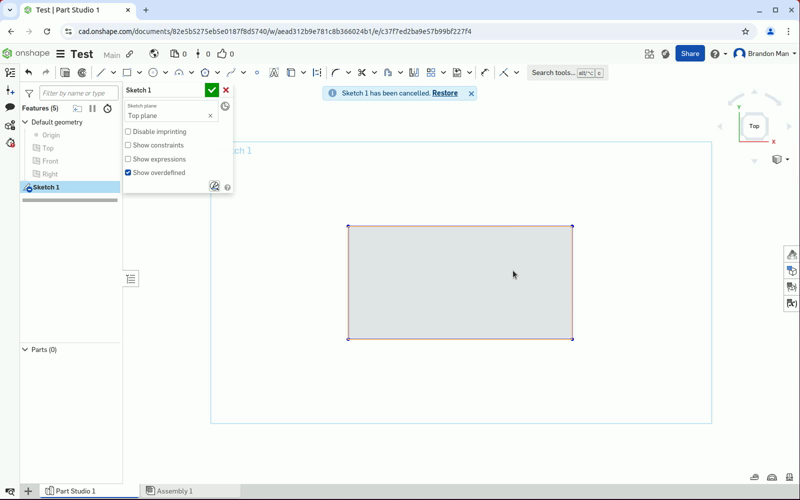
click(513, 270)
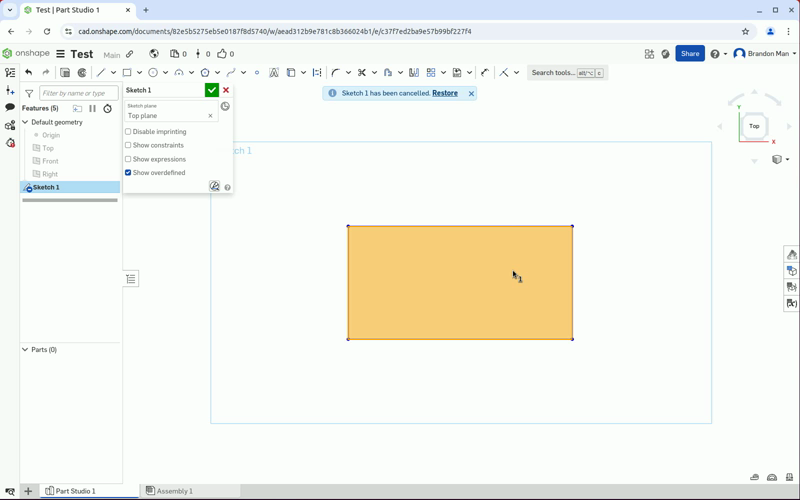
mouse_move(73, 352)
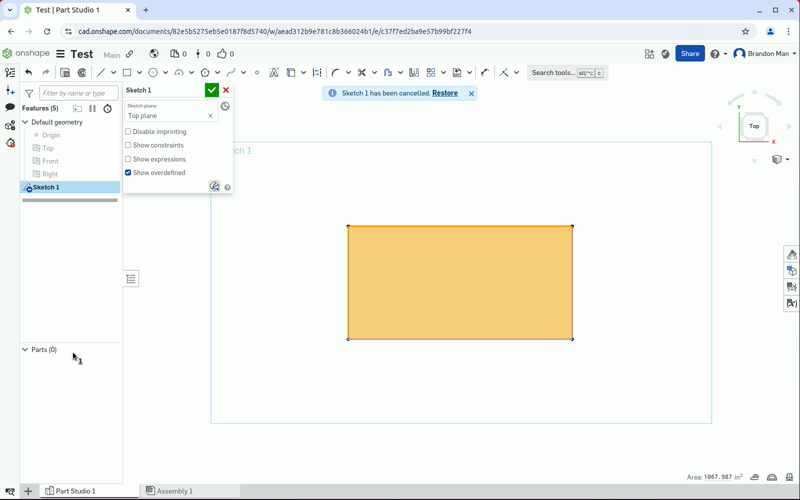
key(shift+y)
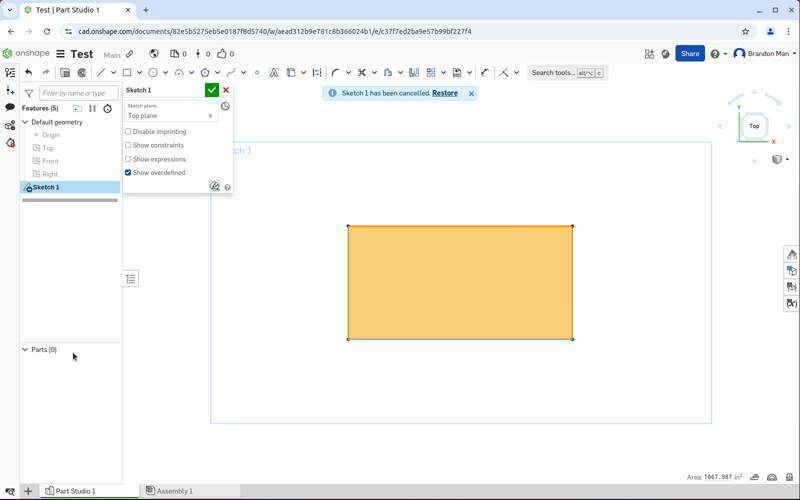
key(shift+e)
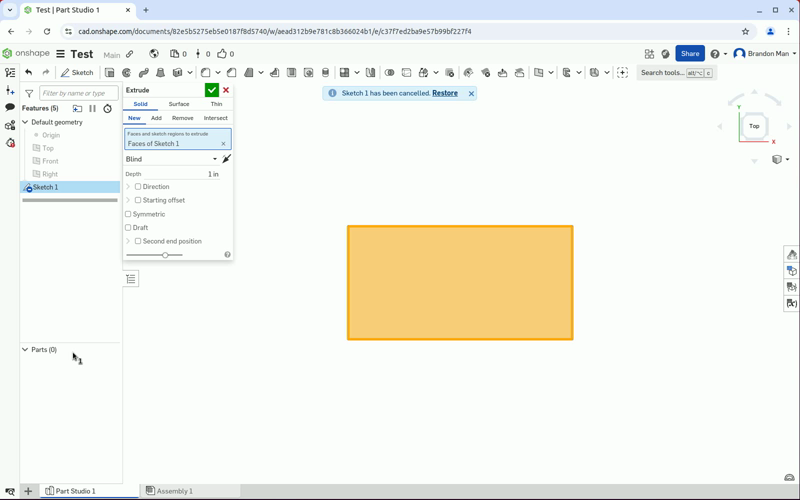
mouse_move(143, 106)
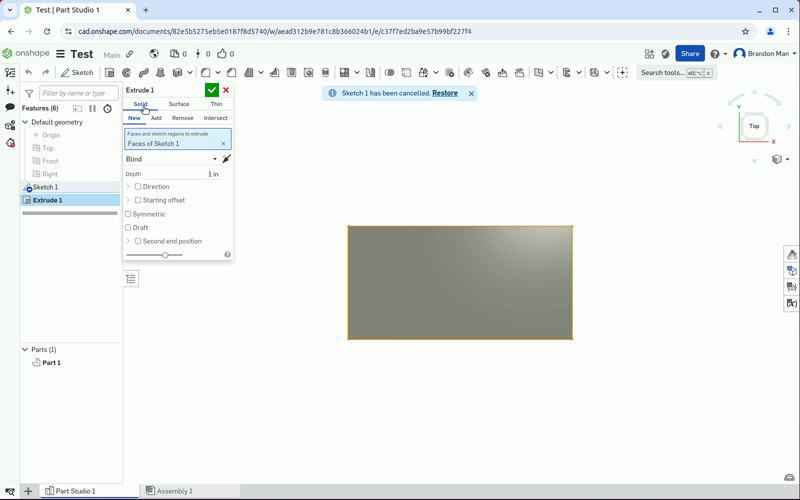
click(143, 106)
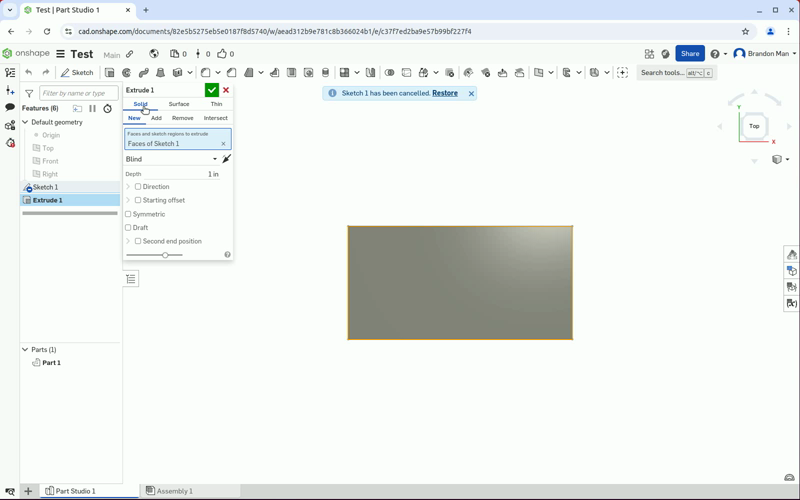
mouse_move(137, 120)
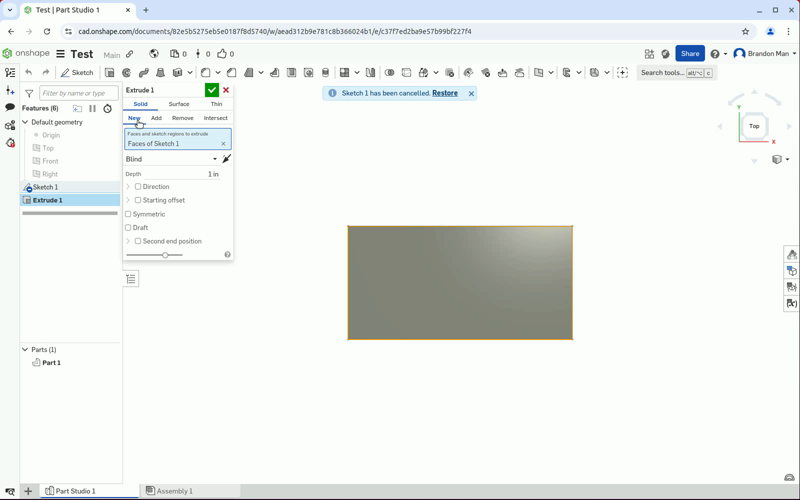
click(137, 120)
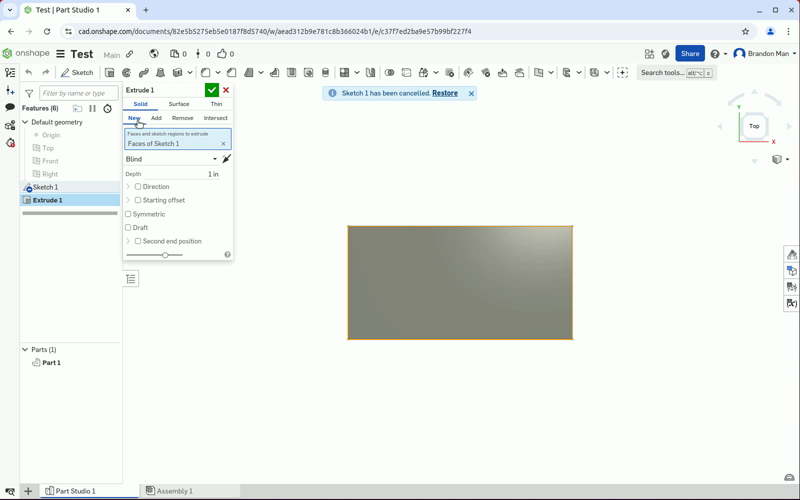
key(tab, 4)
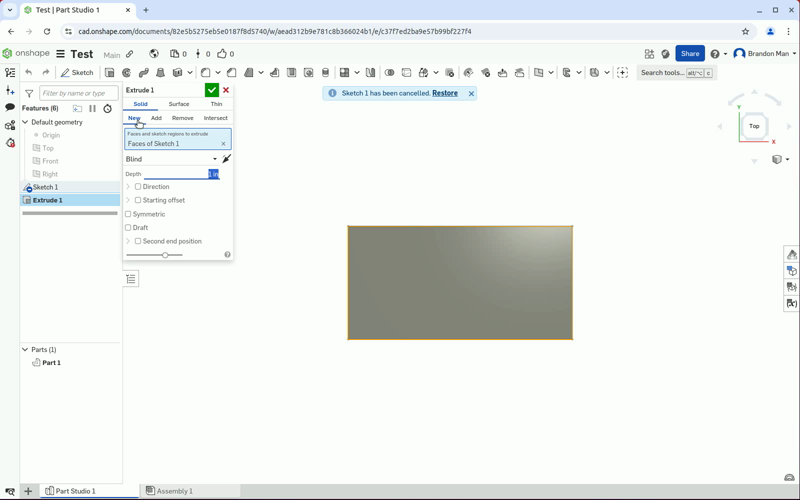
text(23.108)
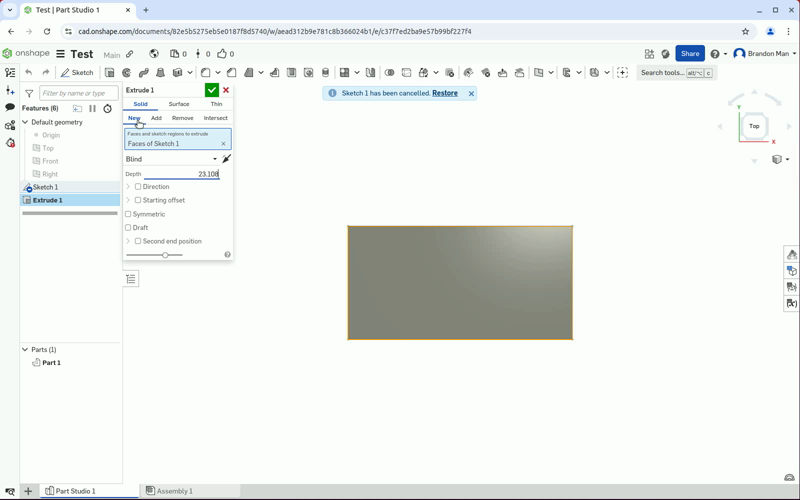
key(enter)
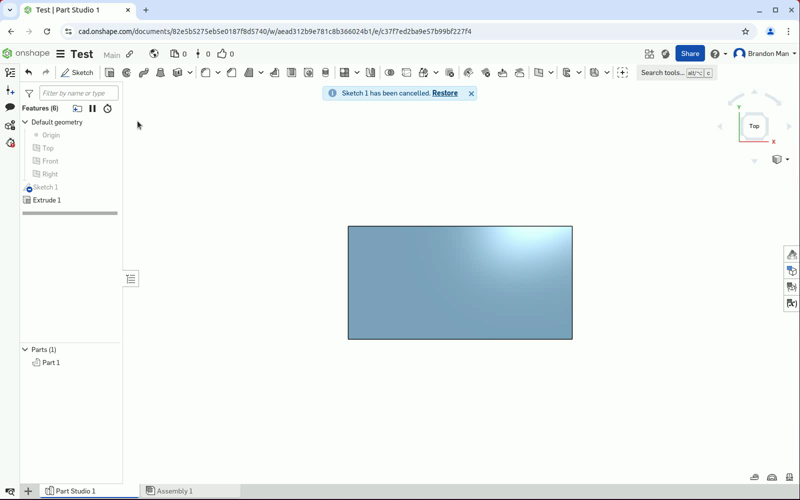
key(shift+h)
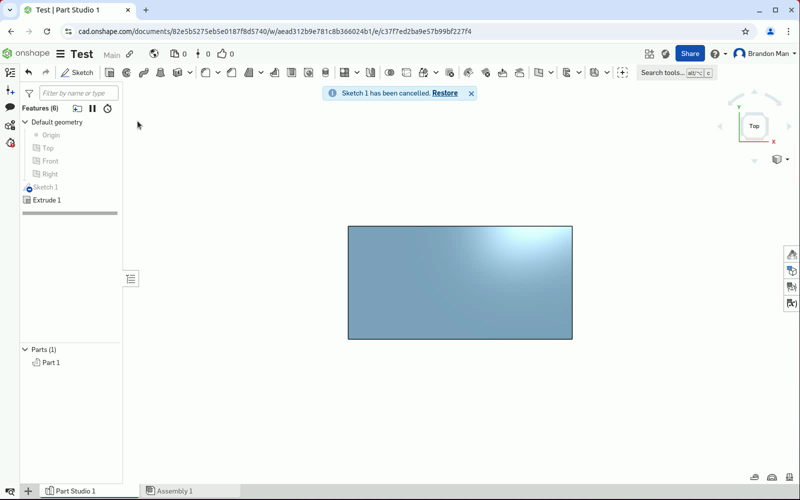
key(shift+h)
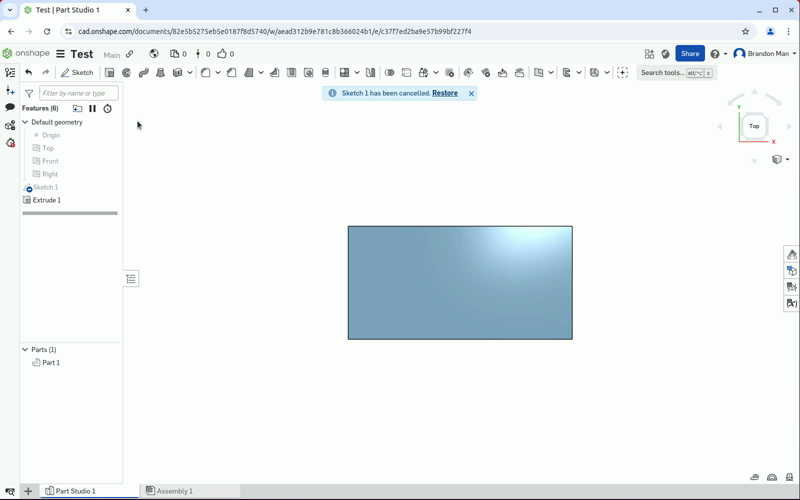
mouse_move(73, 189)
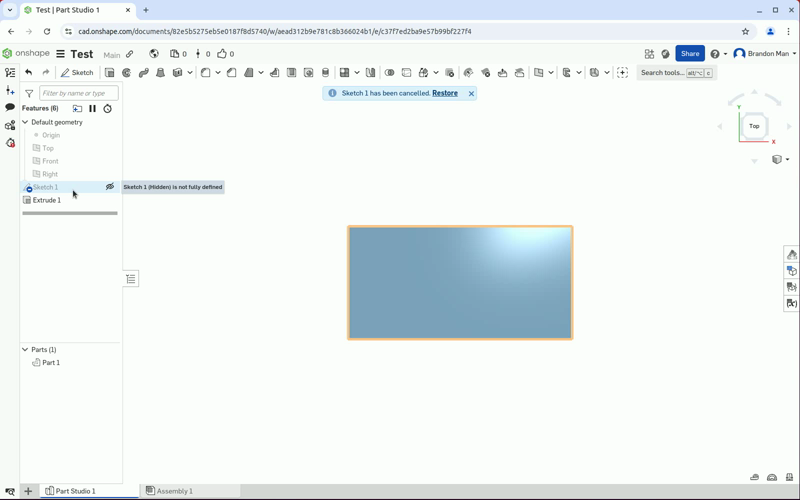
click(73, 189)
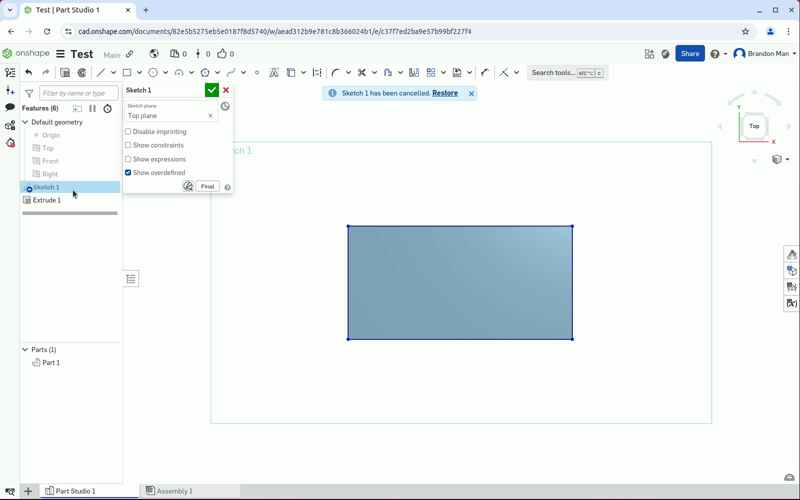
mouse_move(229, 92)
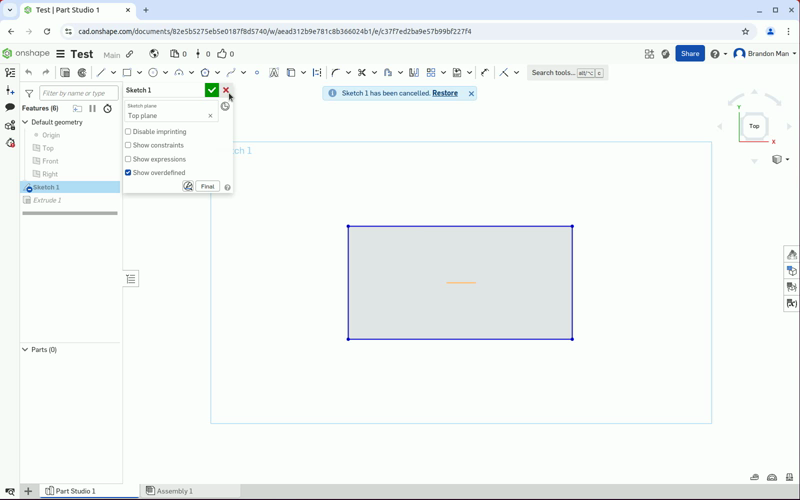
click(229, 92)
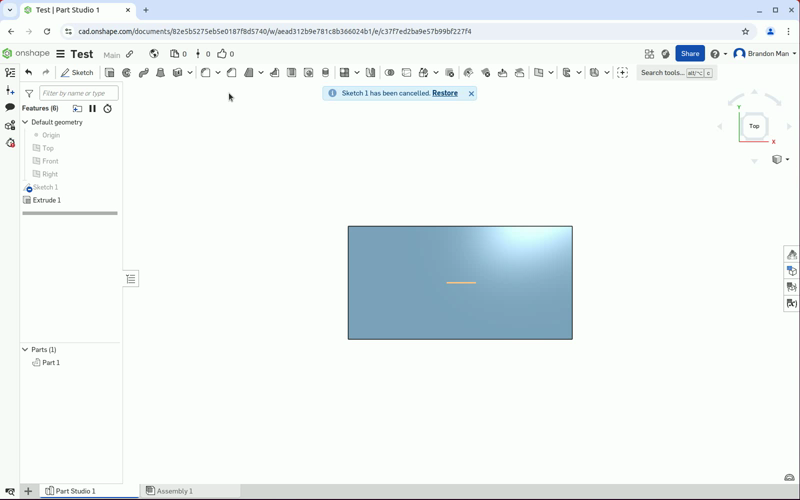
mouse_move(541, 75)
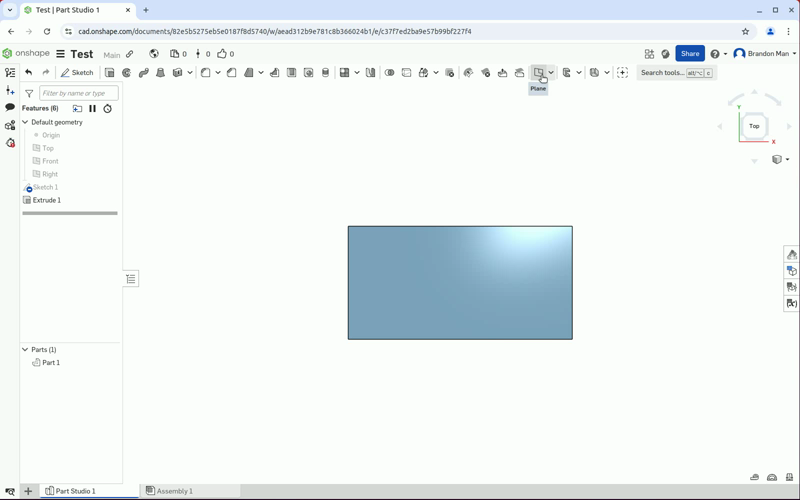
click(541, 75)
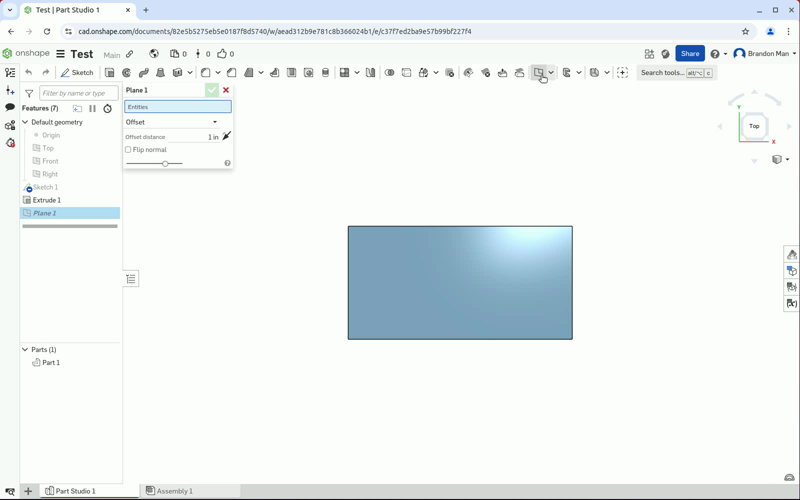
mouse_move(73, 150)
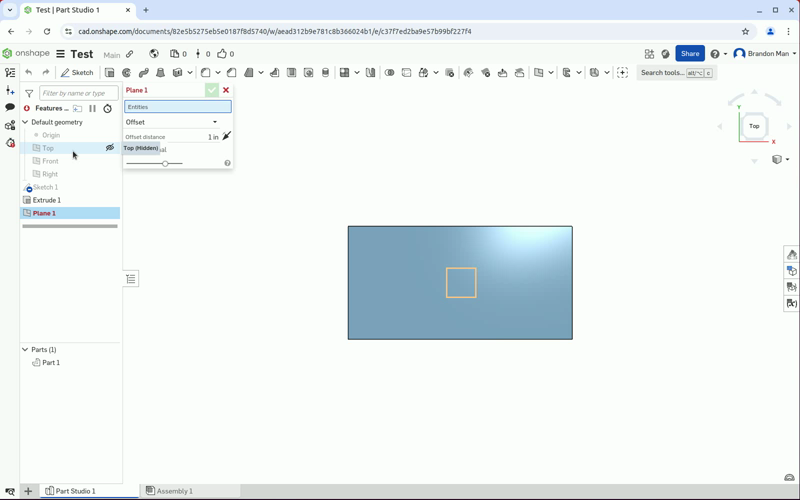
click(73, 150)
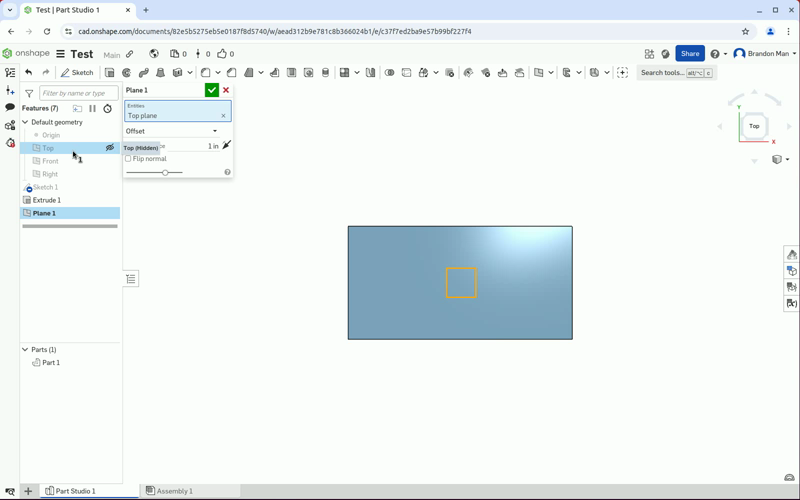
key(tab, 2)
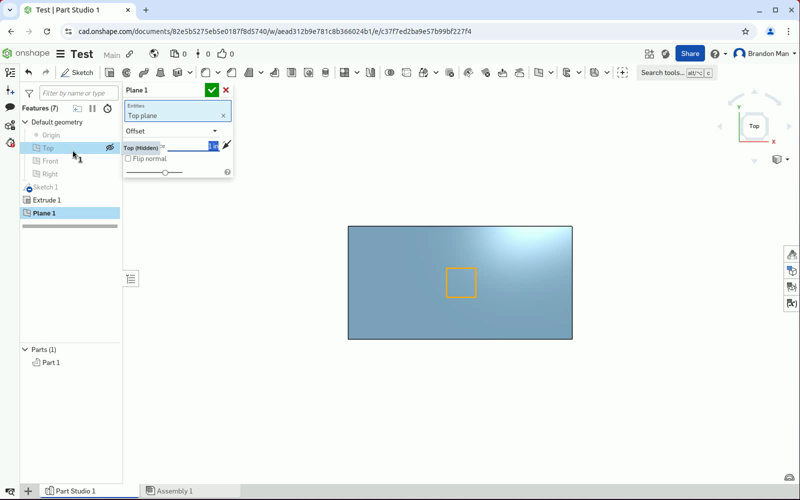
text(23.108)
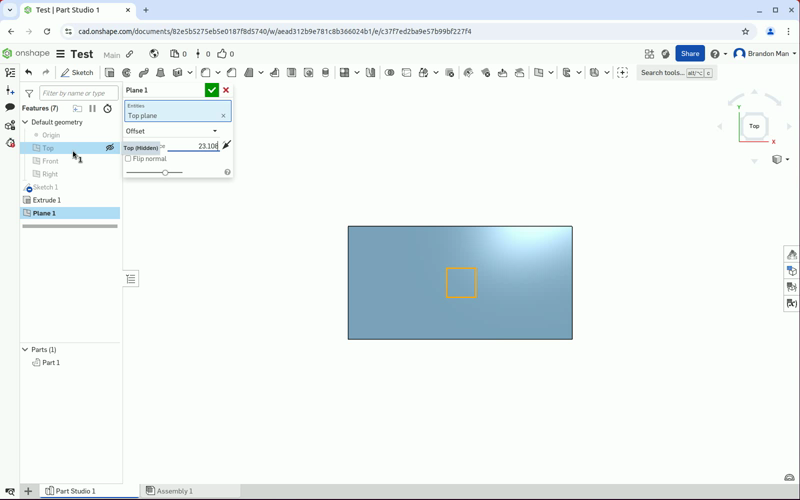
key(enter, 2)
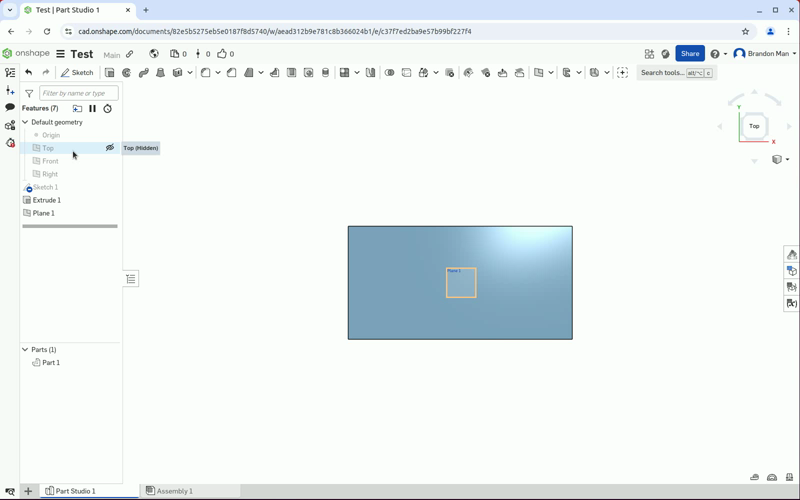
key(shift+s)
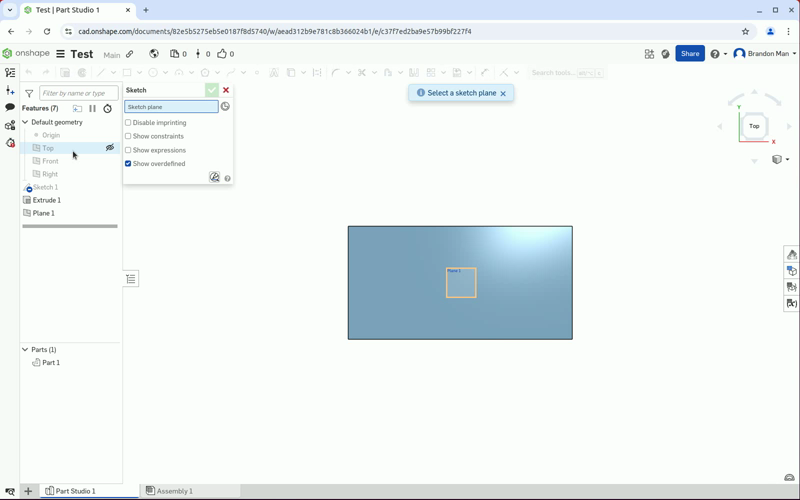
mouse_move(73, 215)
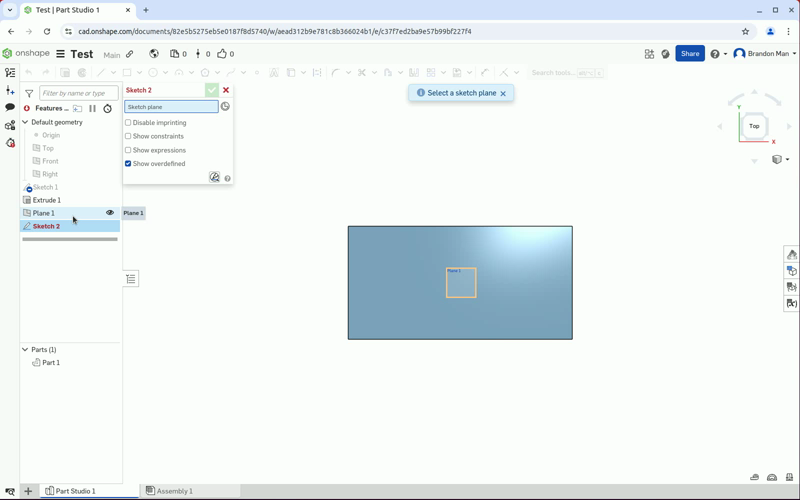
click(73, 215)
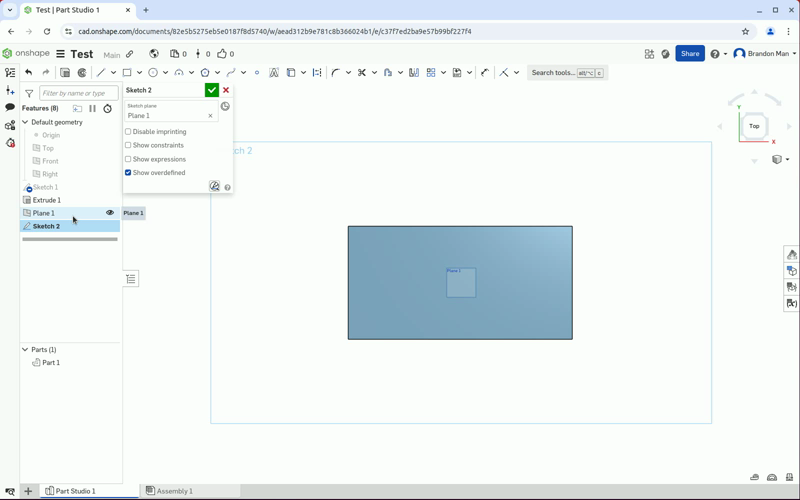
mouse_move(73, 352)
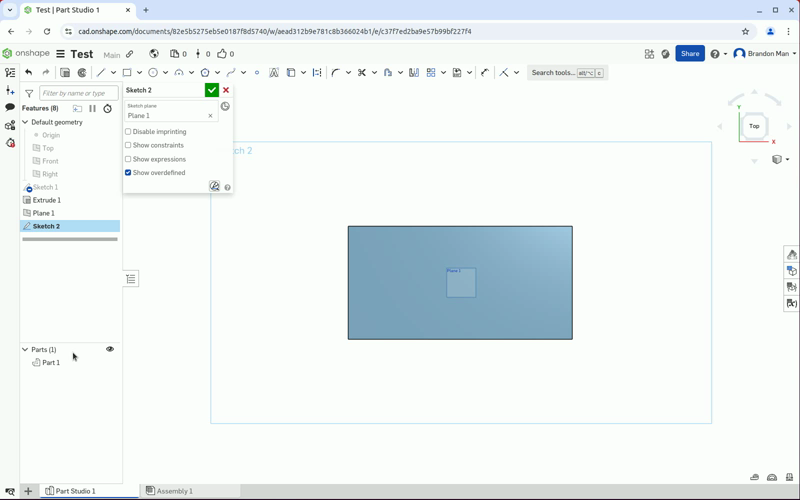
key(y)
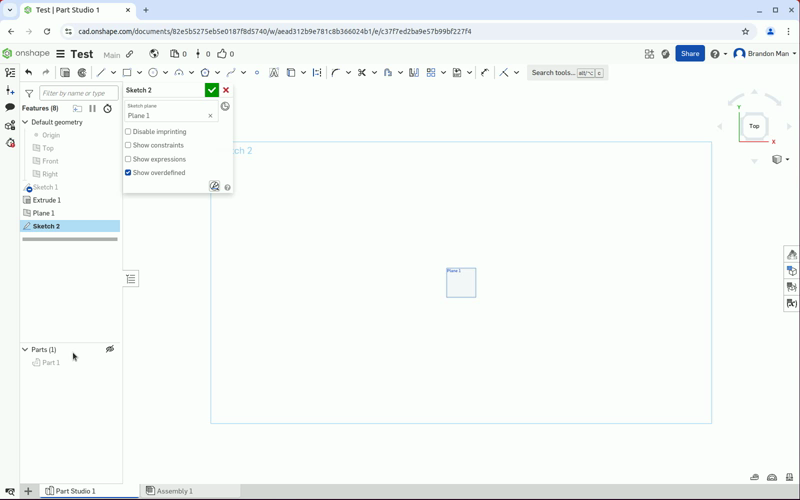
key(c)
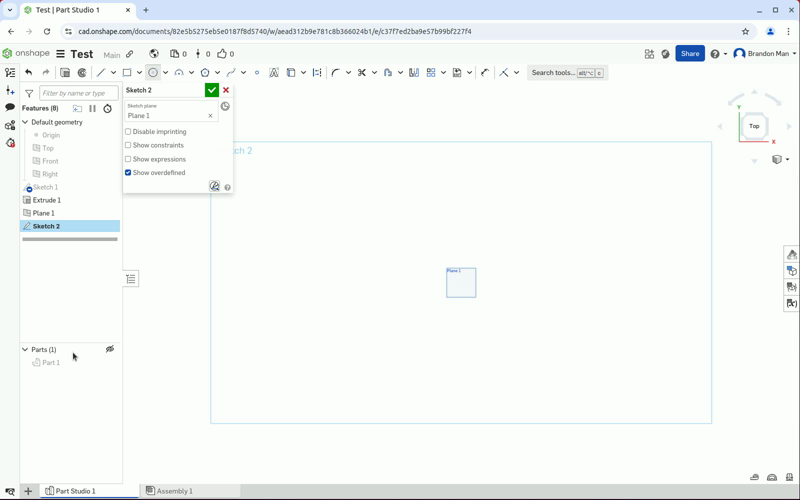
key_down(shift)
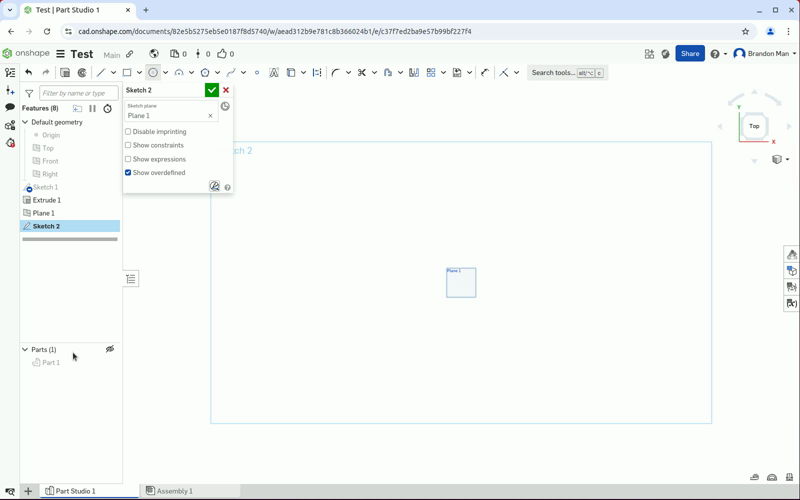
mouse_move(461, 282)
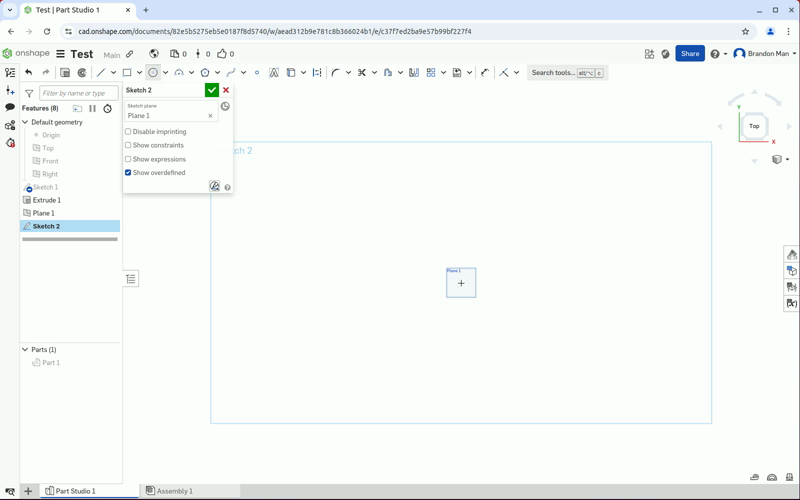
click(461, 282)
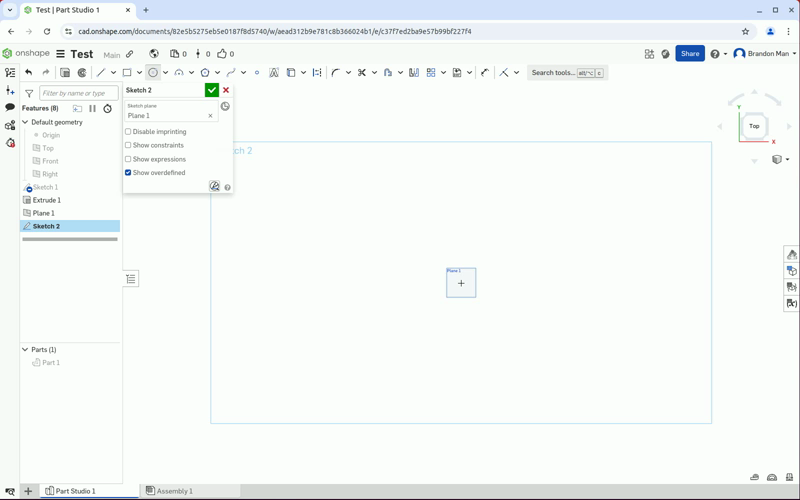
key_up(shift)
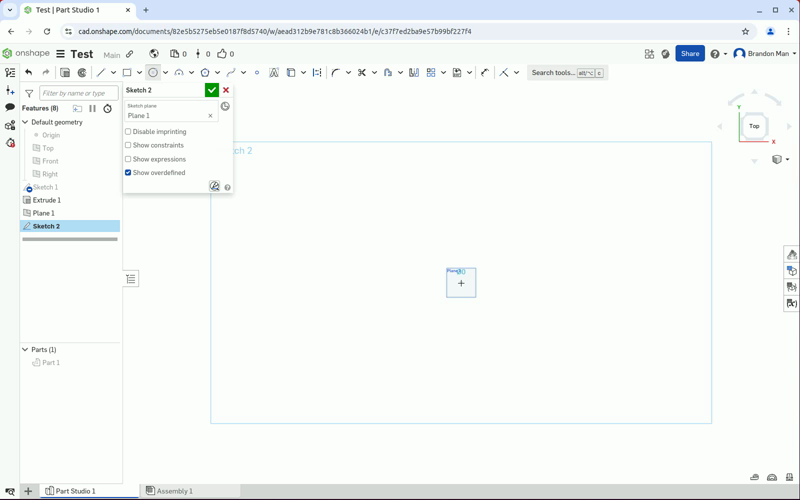
mouse_move(495, 282)
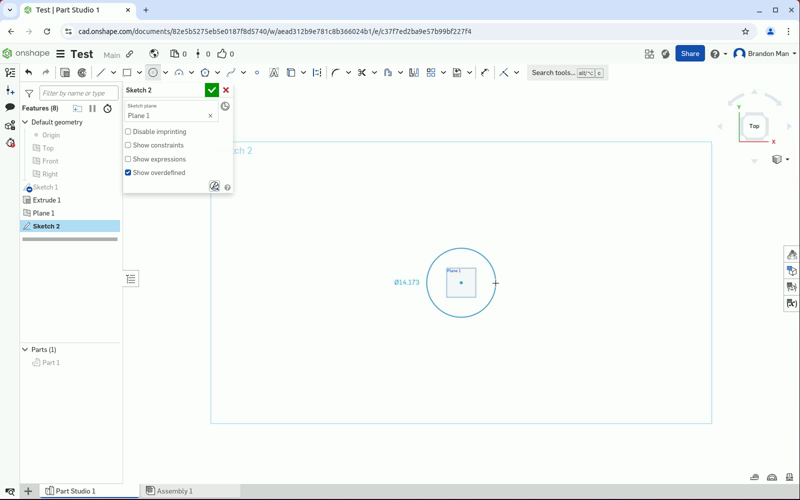
click(495, 282)
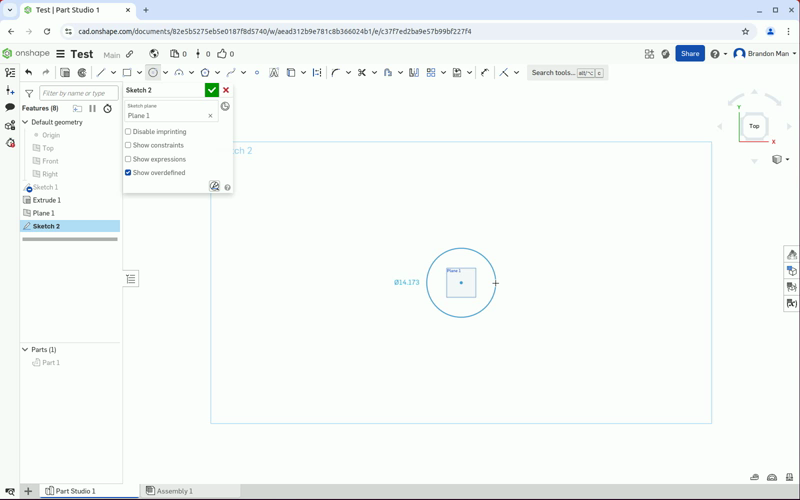
key(esc)
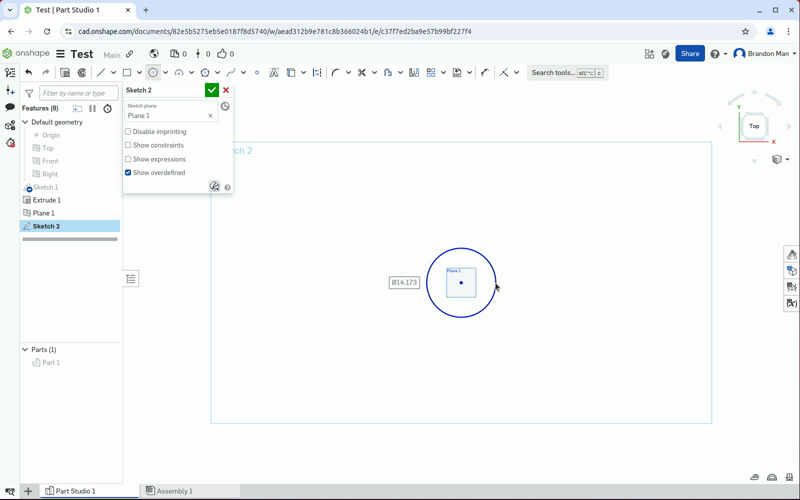
mouse_move(444, 304)
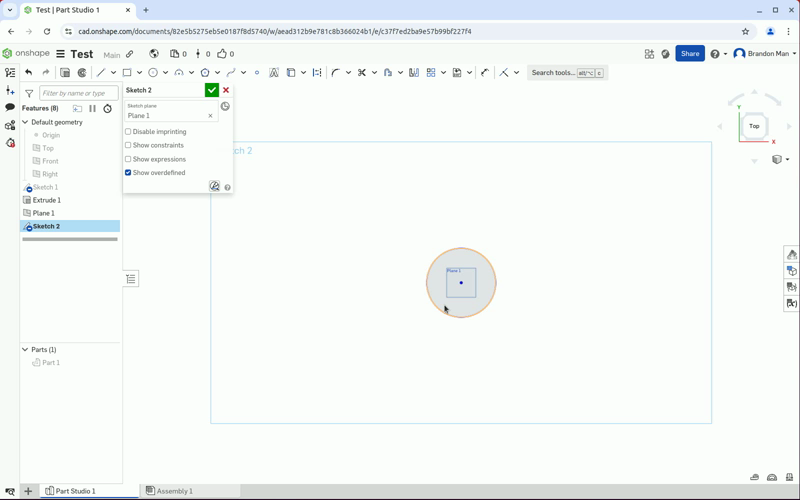
click(444, 304)
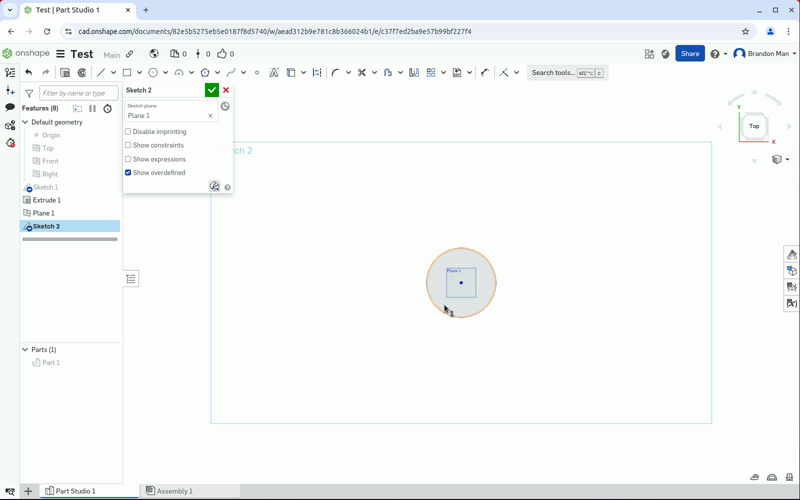
mouse_move(73, 352)
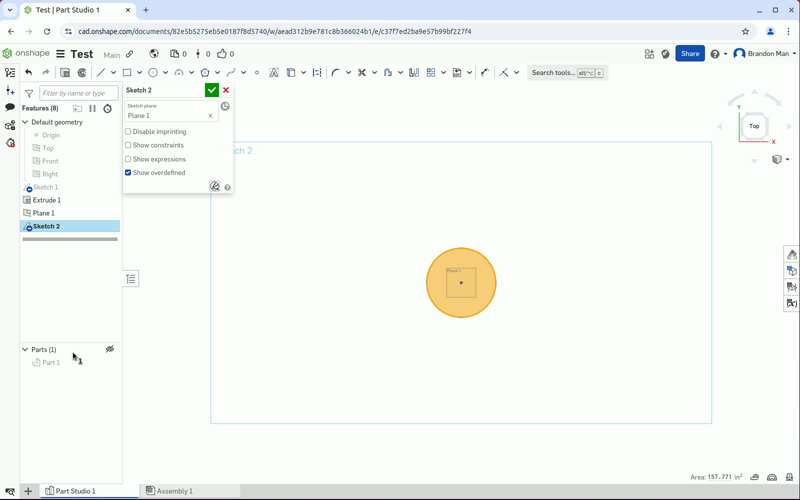
key(shift+y)
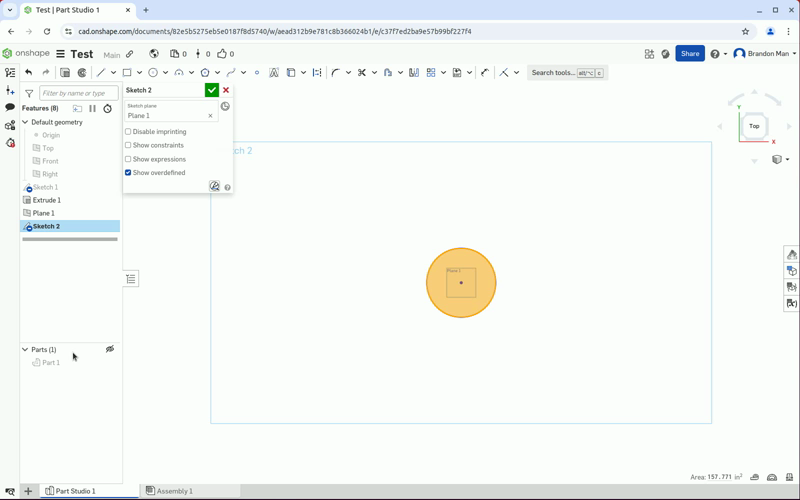
key(shift+e)
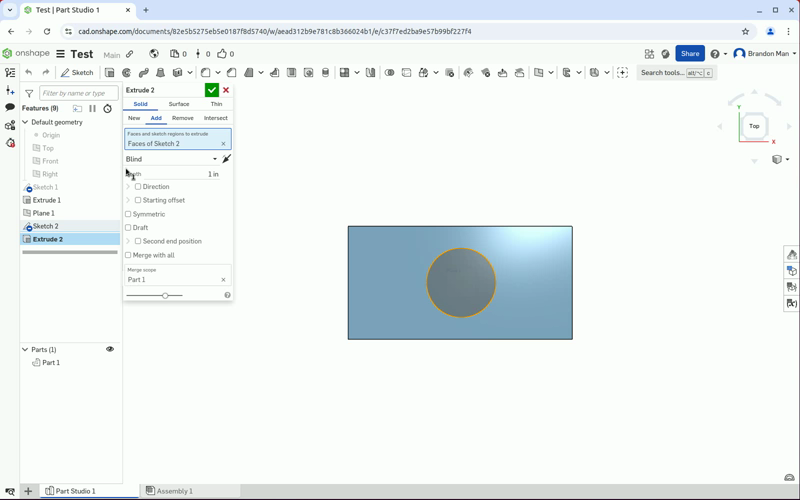
mouse_move(143, 106)
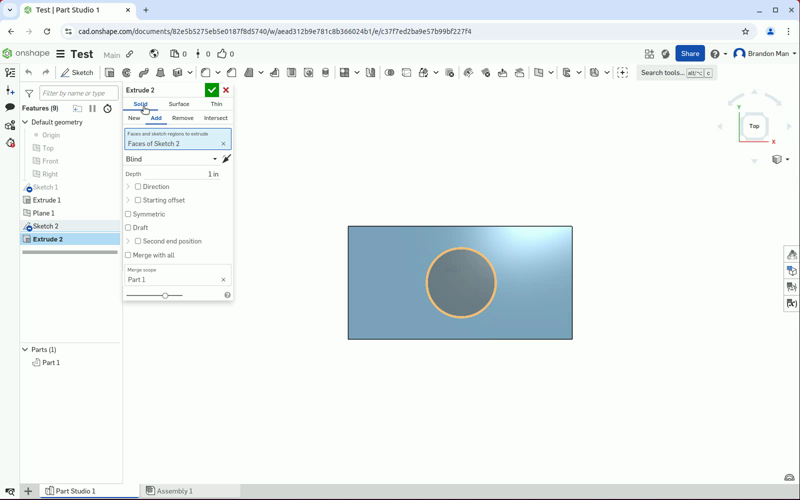
click(143, 106)
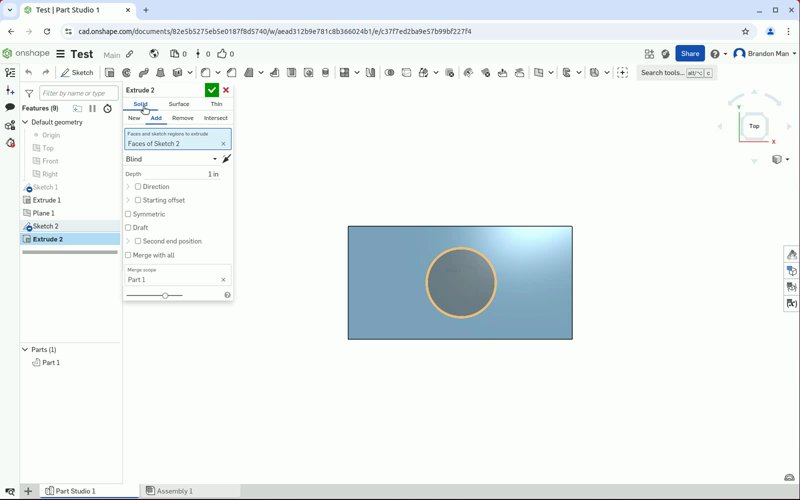
mouse_move(186, 120)
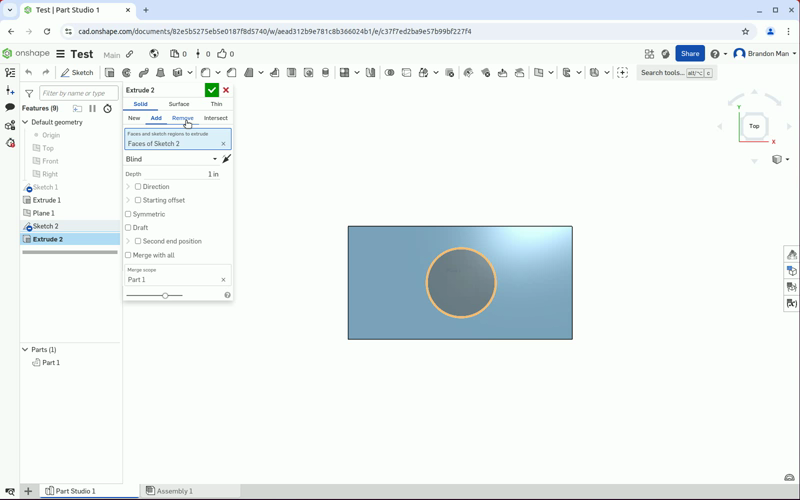
click(186, 120)
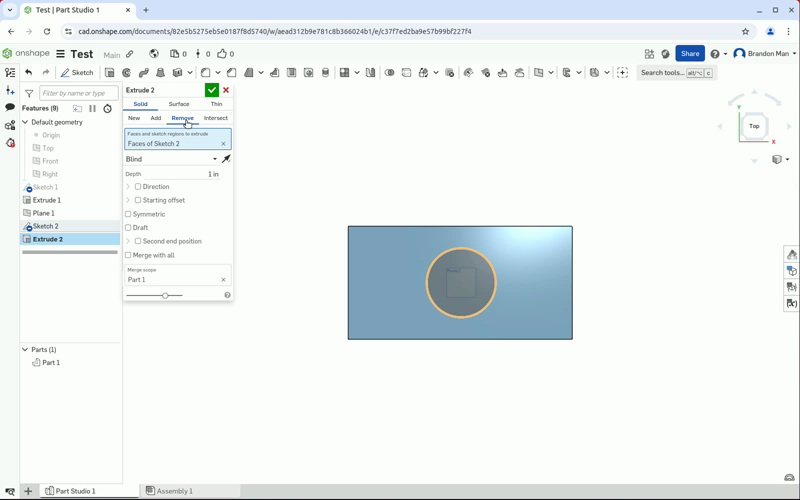
key(tab, 4)
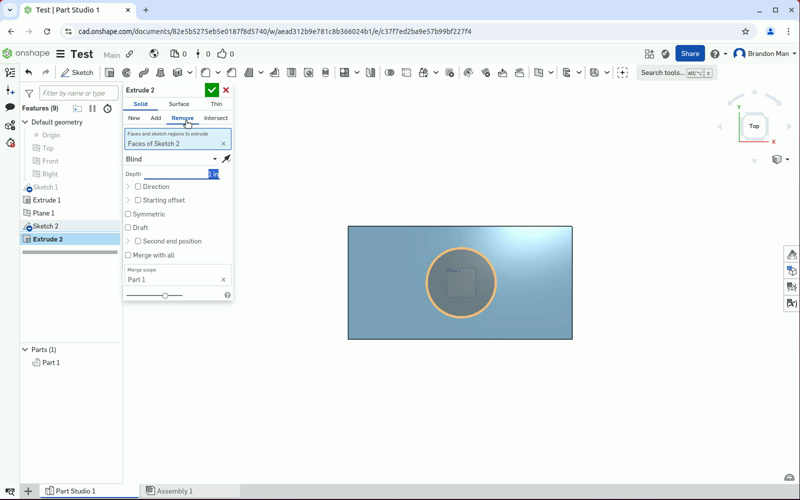
text(-23.108)
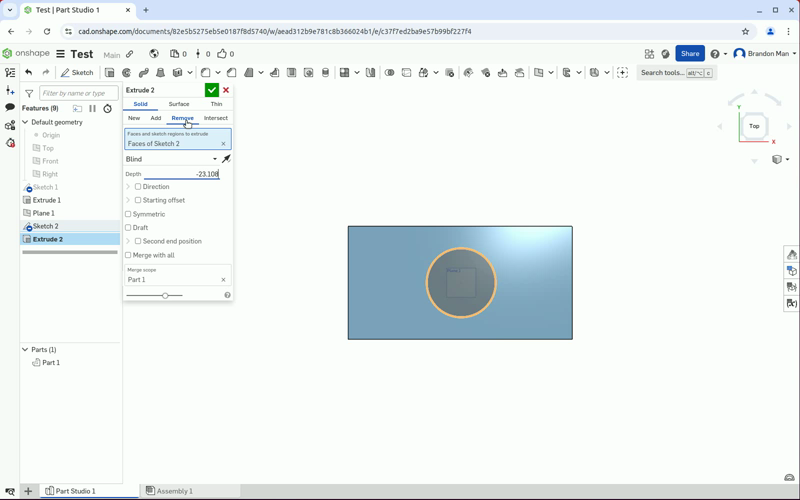
key(tab, 6)
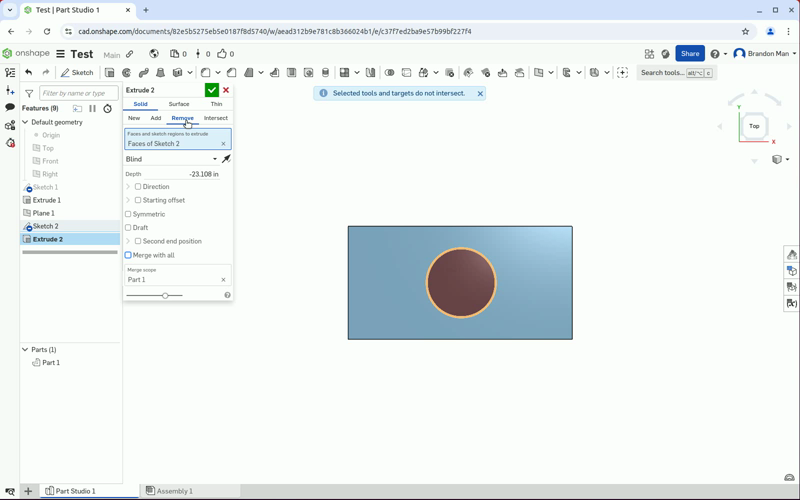
key(space)
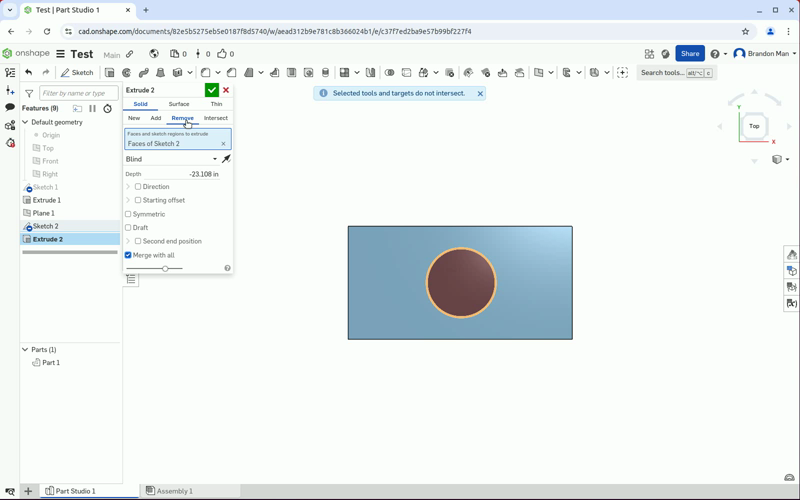
key(enter)
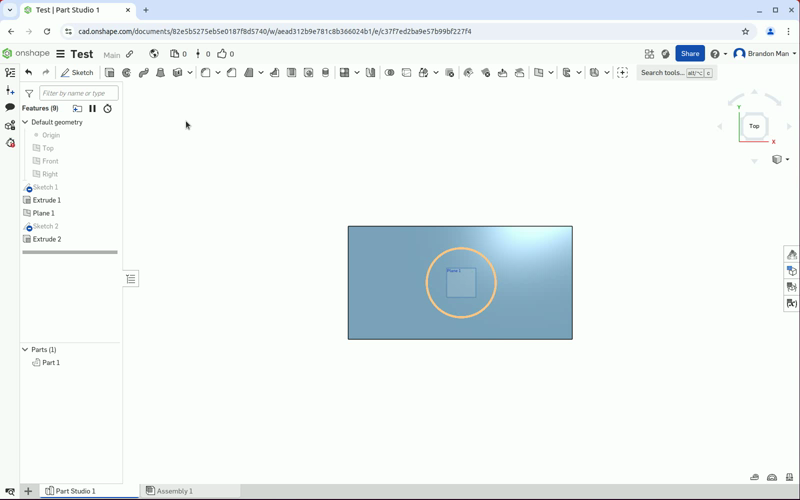
key(shift+h)
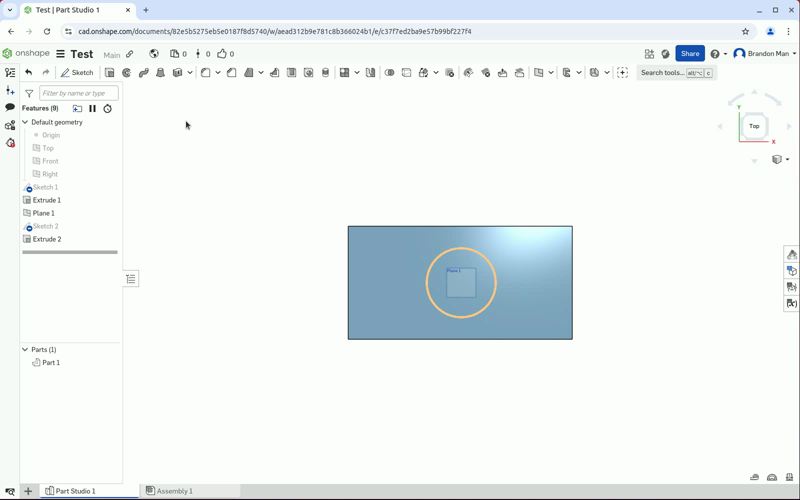
key(shift+h)
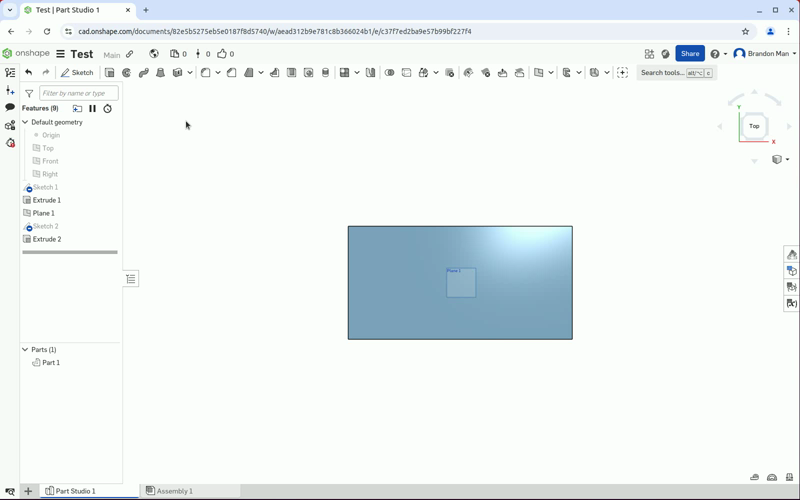
mouse_move(73, 189)
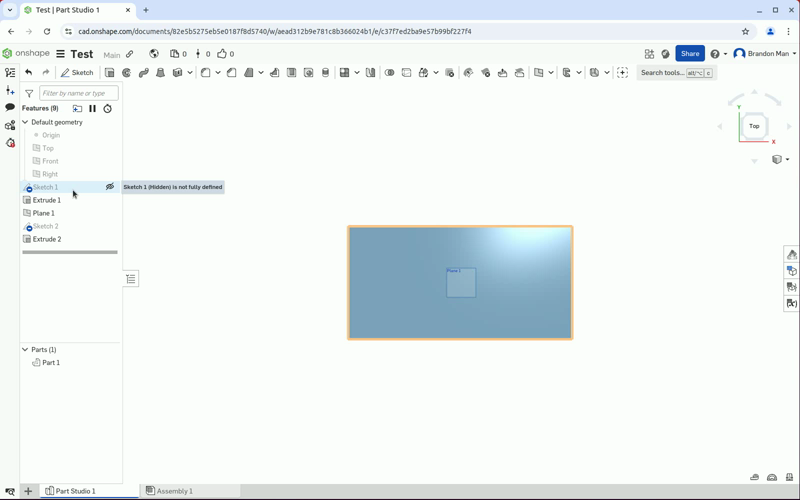
click(73, 189)
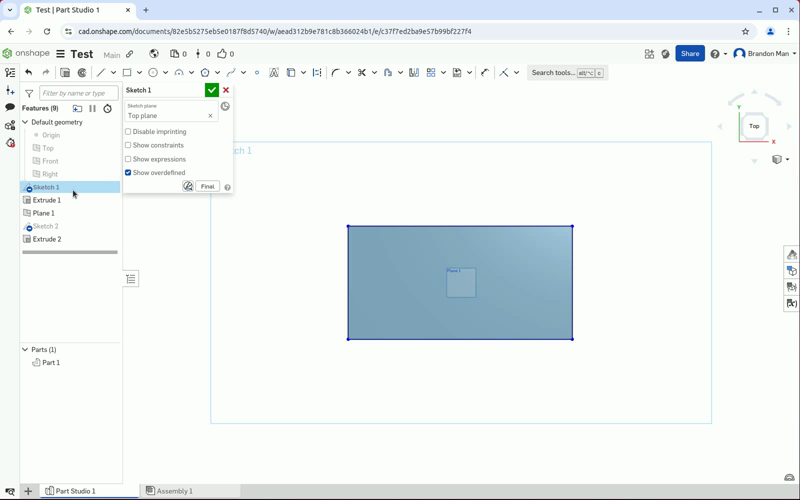
mouse_move(229, 92)
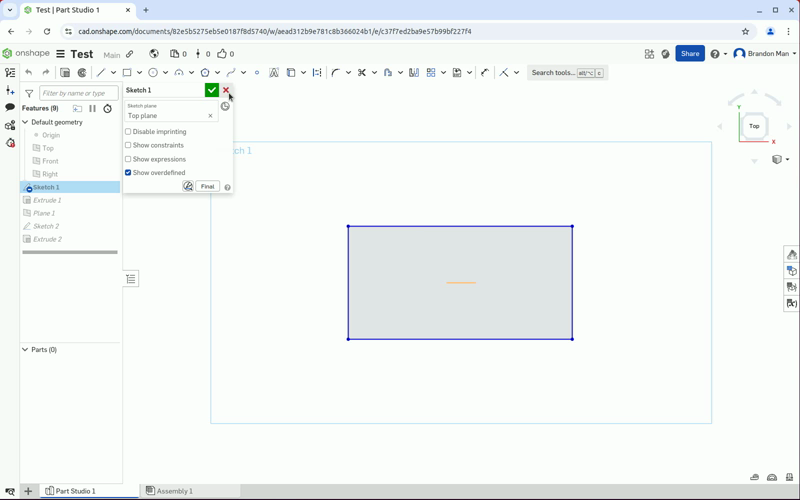
click(229, 92)
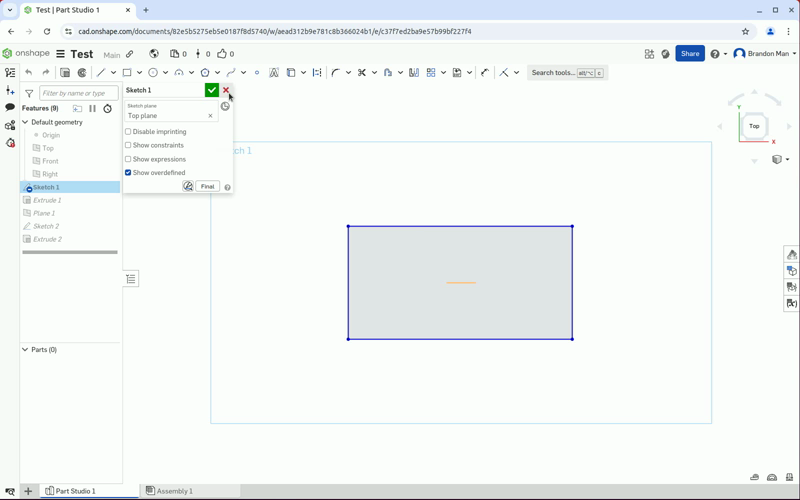
key(shift+s)
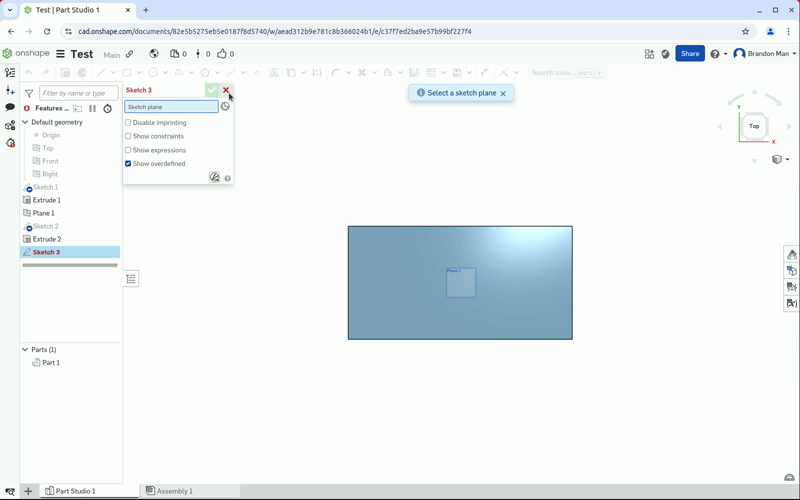
mouse_move(73, 215)
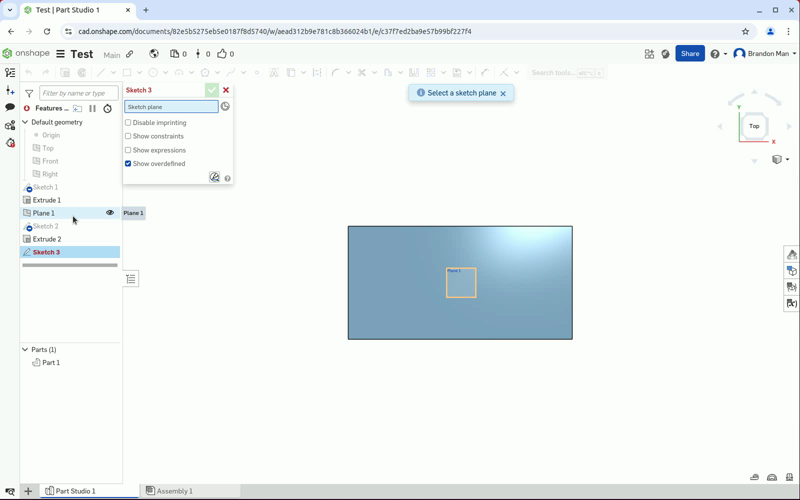
click(73, 215)
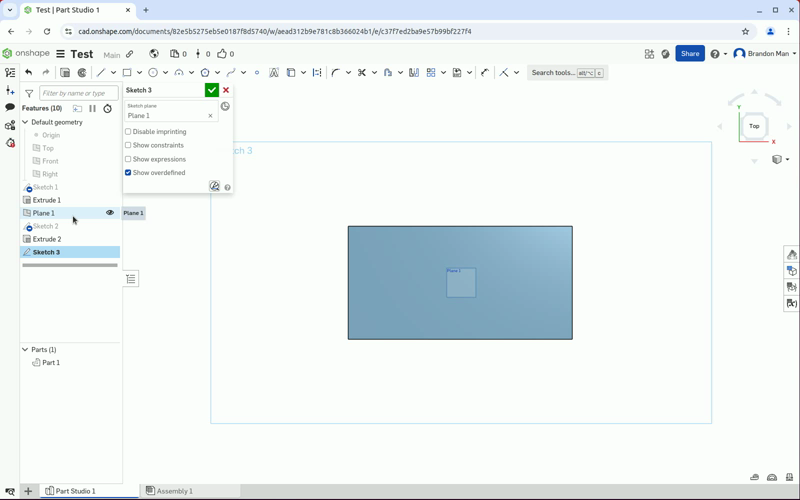
mouse_move(73, 352)
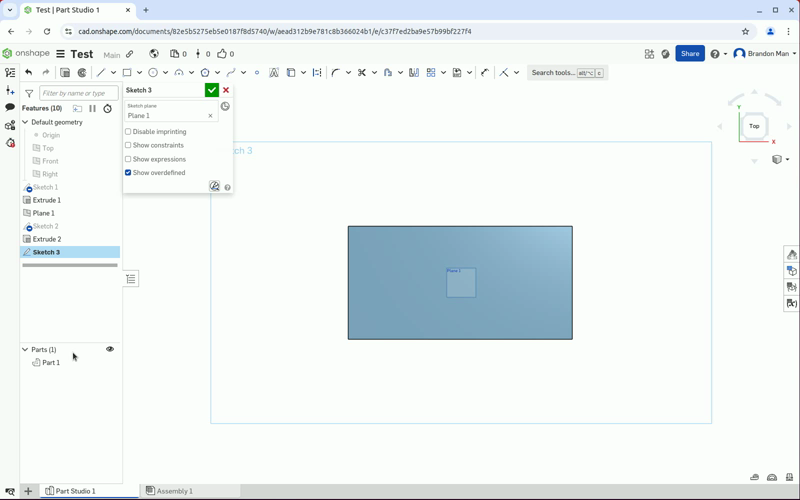
key(y)
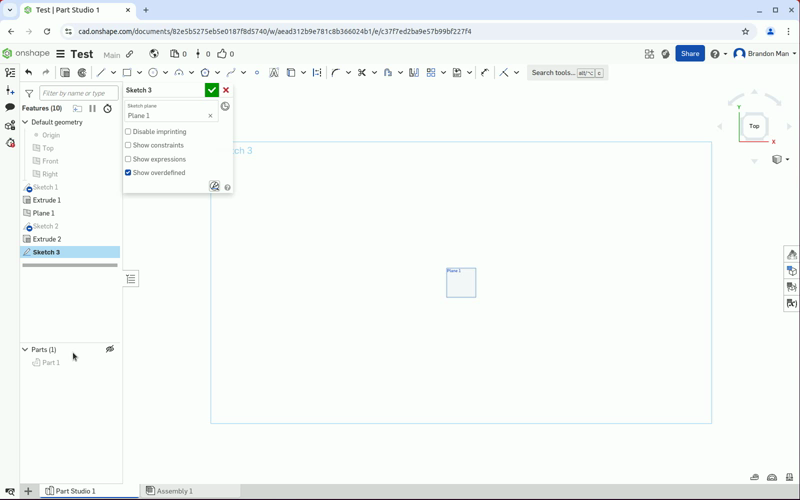
key(c)
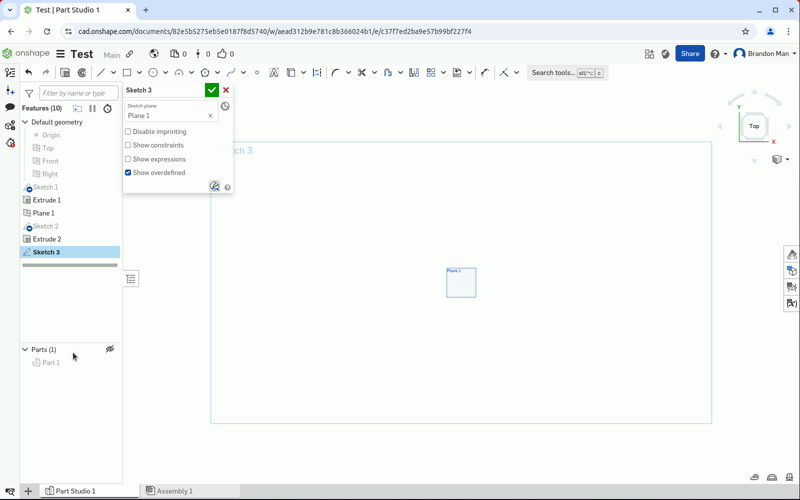
key_down(shift)
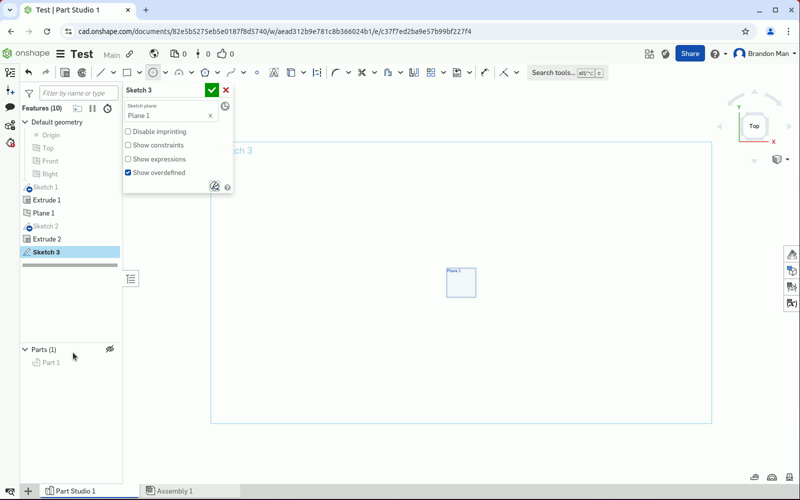
mouse_move(461, 282)
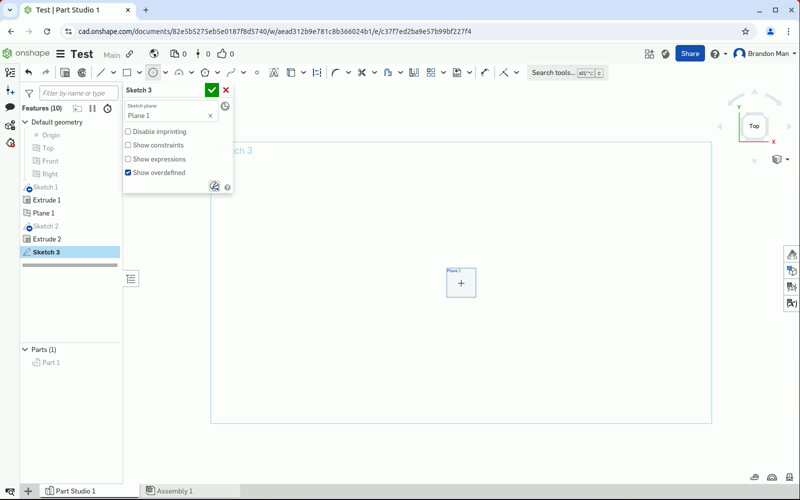
click(461, 282)
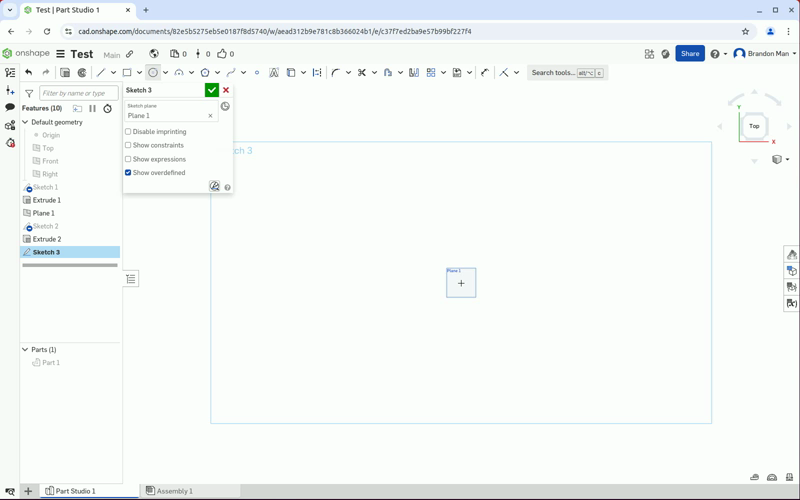
key_up(shift)
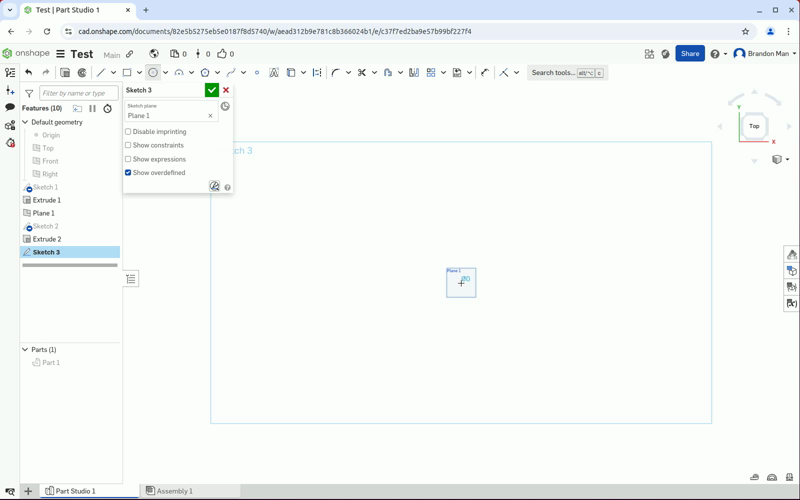
mouse_move(495, 282)
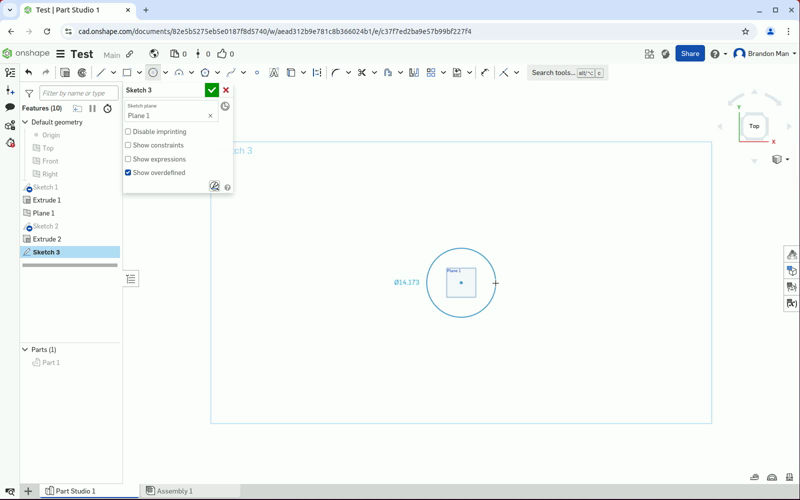
click(495, 282)
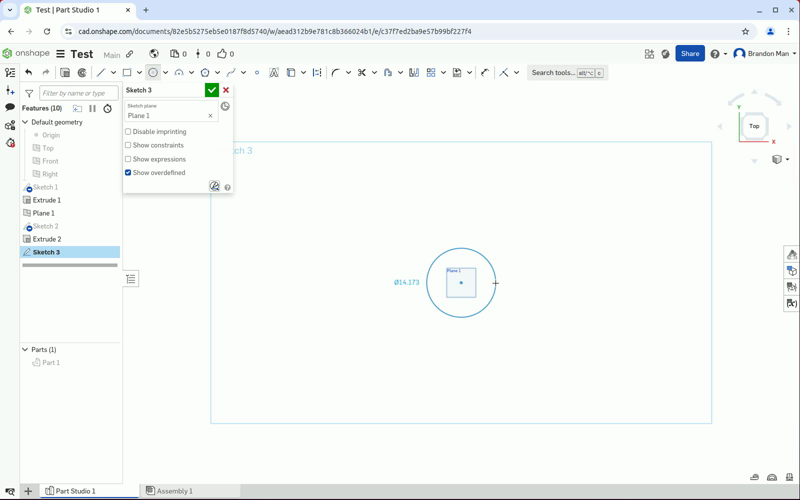
key(esc)
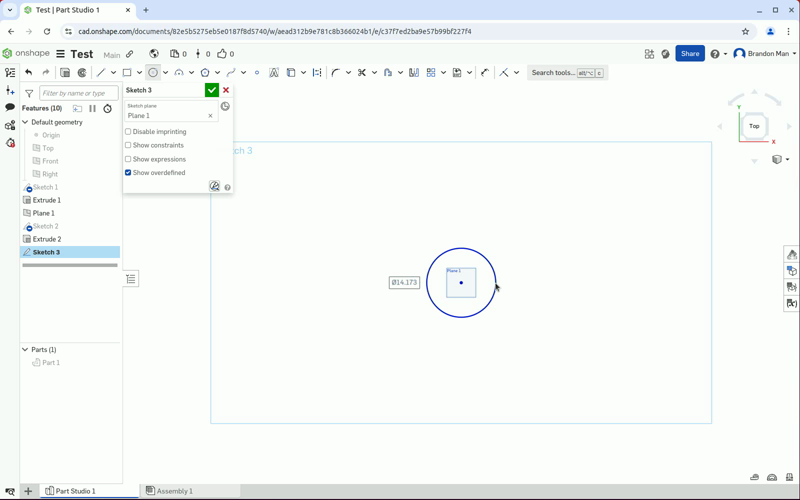
mouse_move(488, 287)
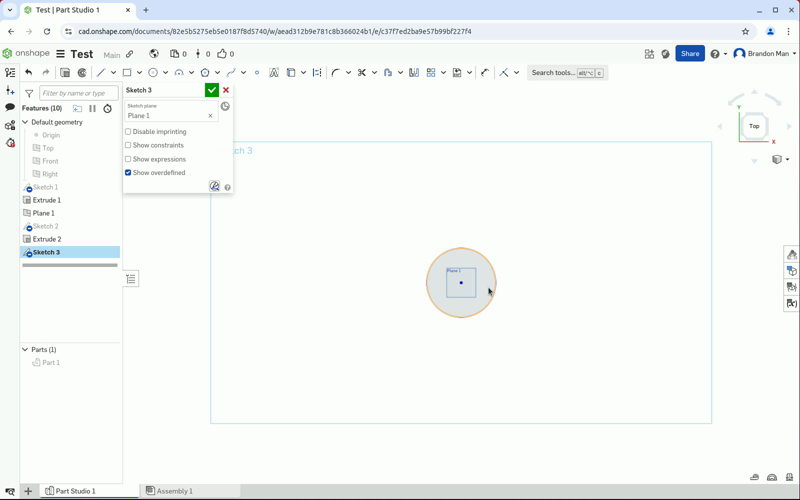
click(488, 287)
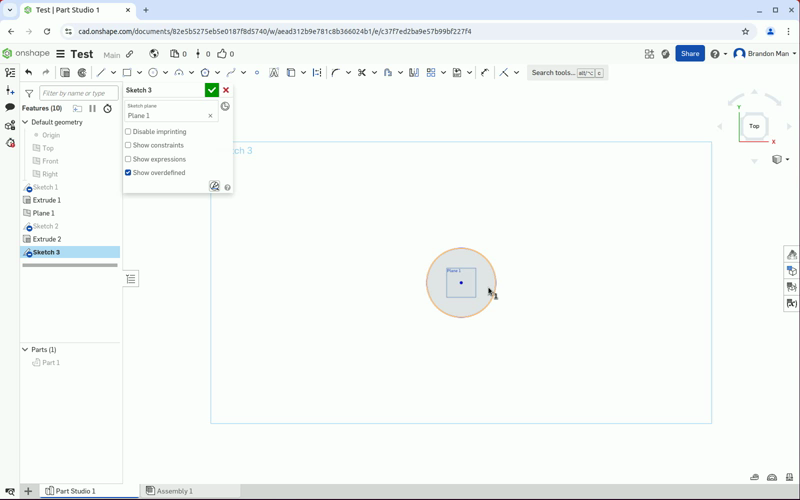
mouse_move(73, 352)
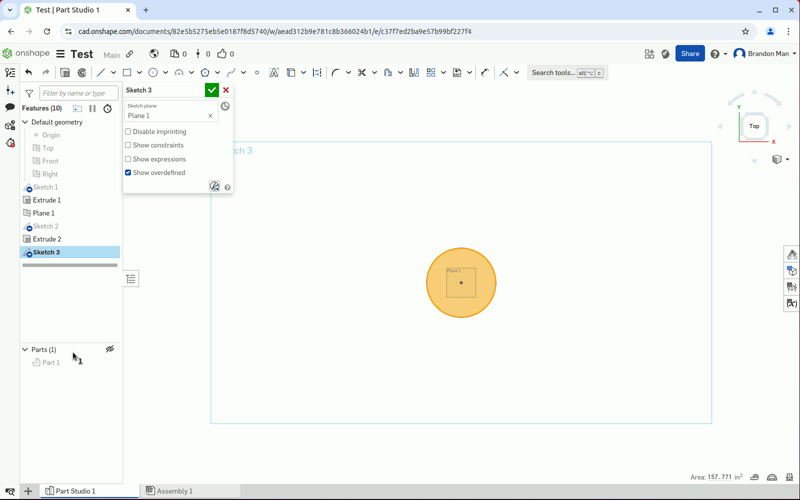
key(shift+y)
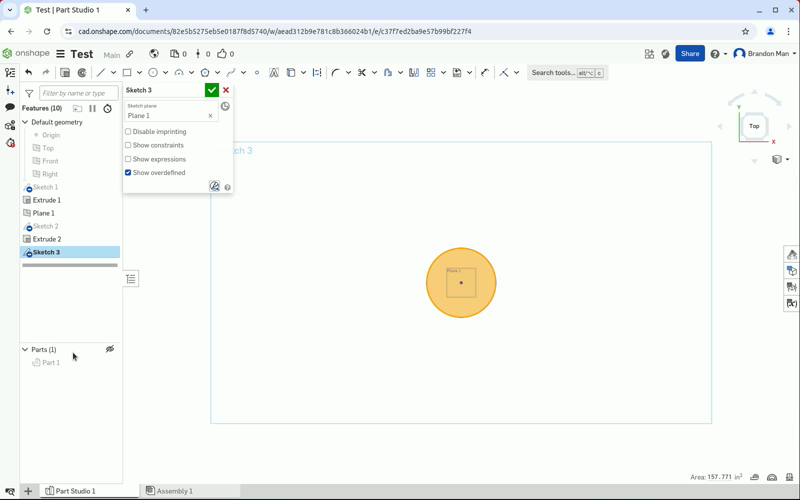
key(shift+e)
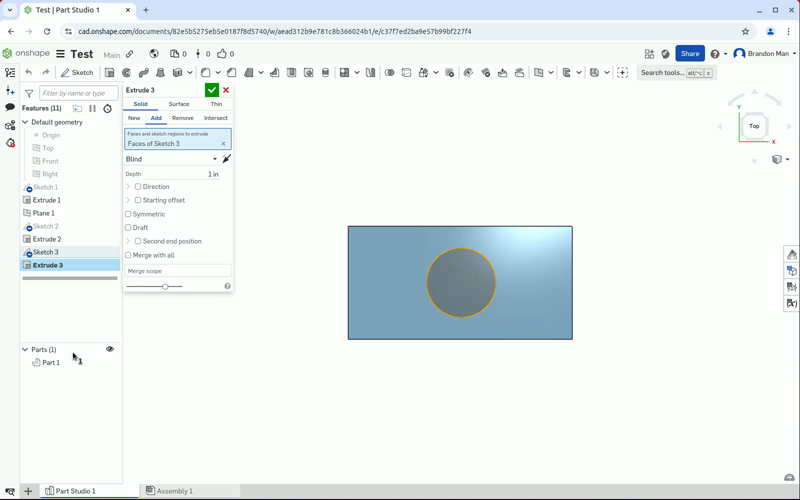
mouse_move(143, 106)
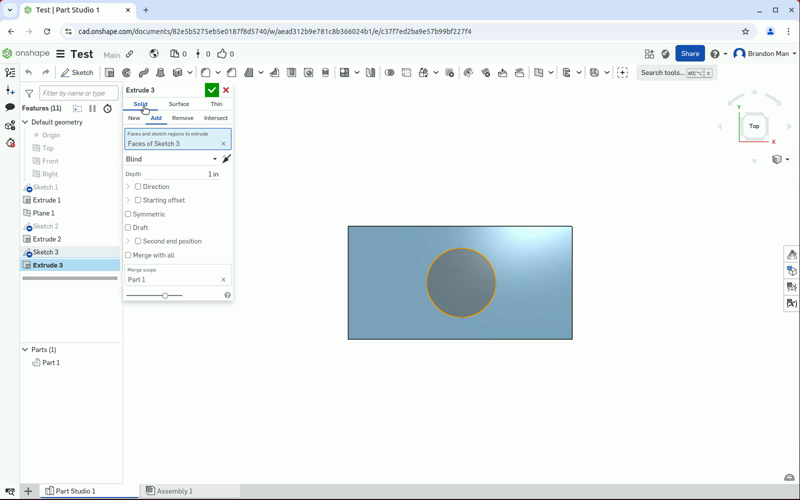
click(143, 106)
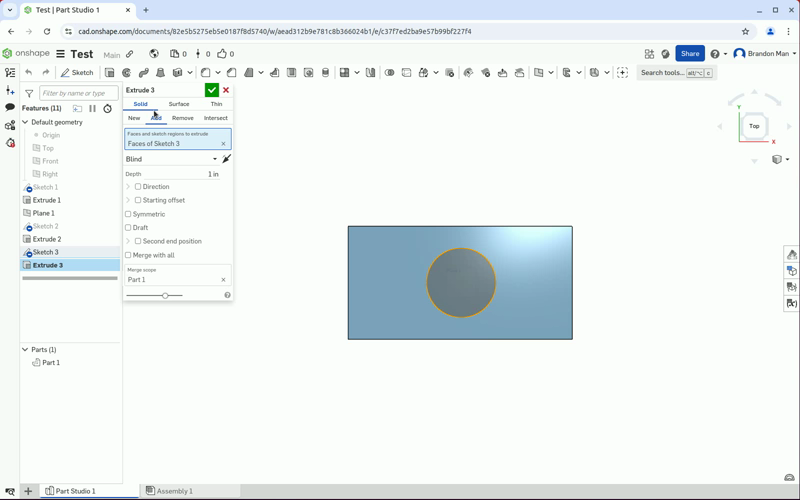
mouse_move(186, 120)
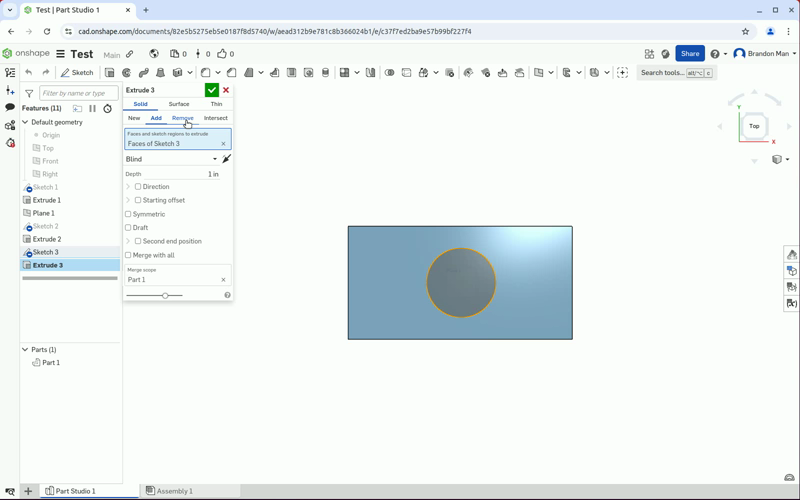
click(186, 120)
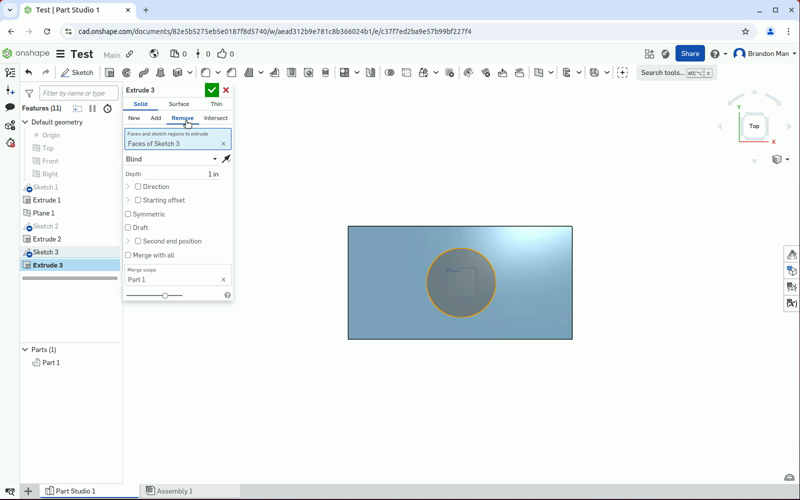
key(tab, 4)
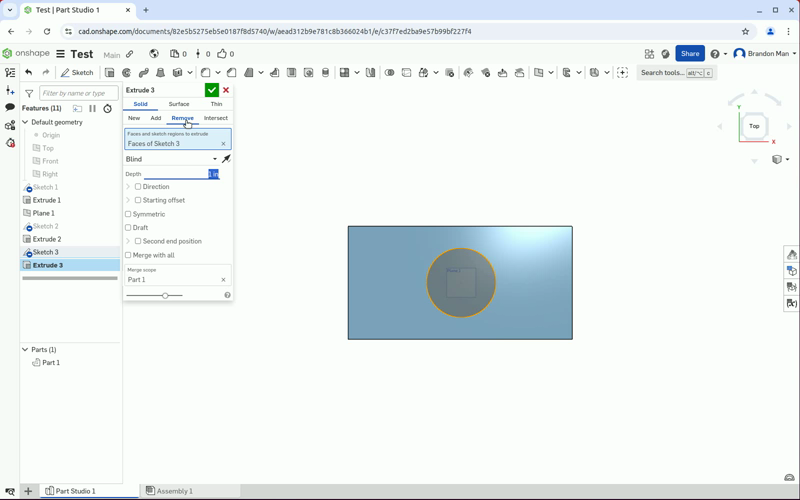
text(23.108)
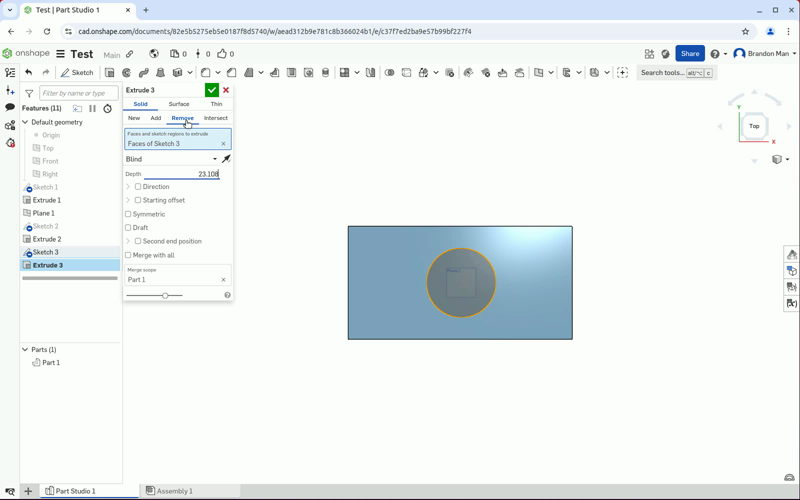
key(tab, 6)
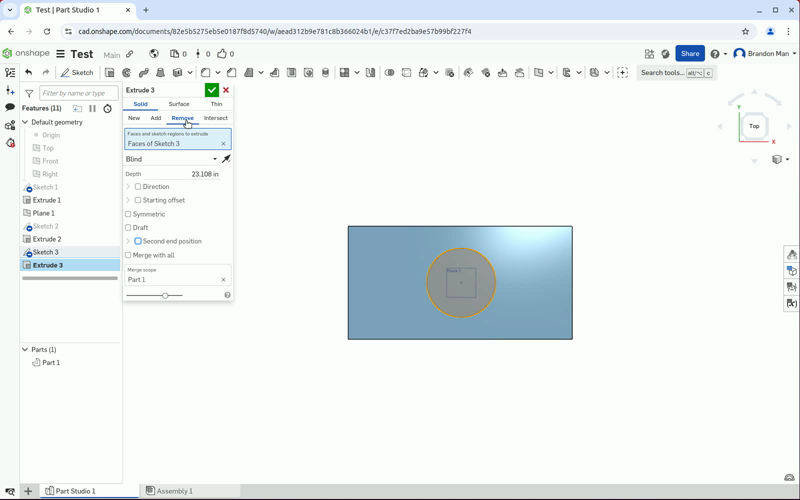
key(space)
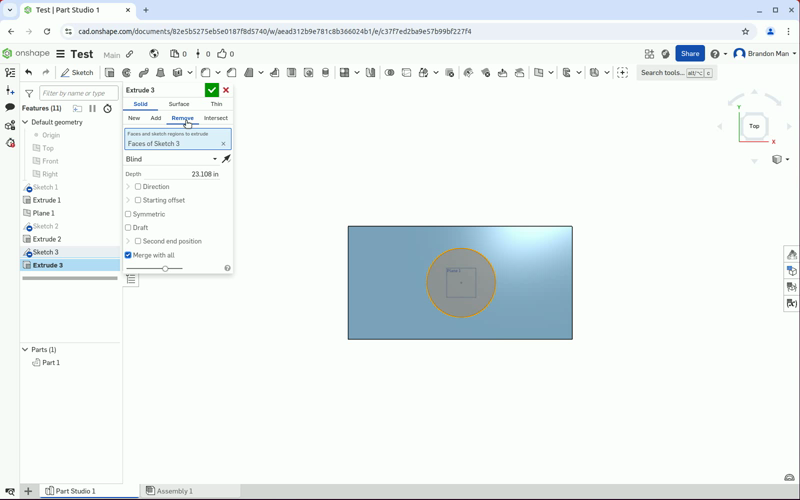
key(enter)
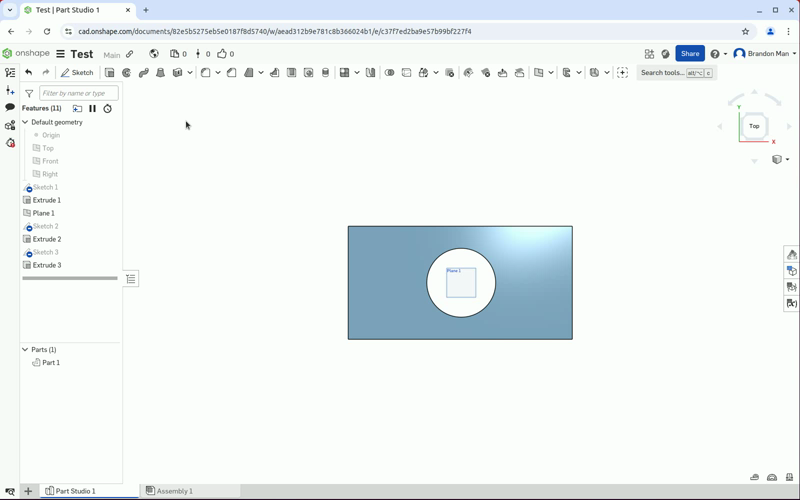
key(shift+h)
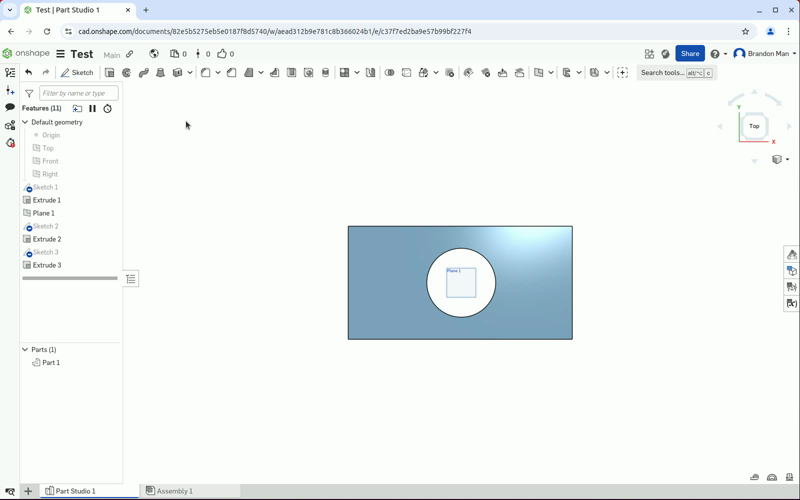
key(shift+h)
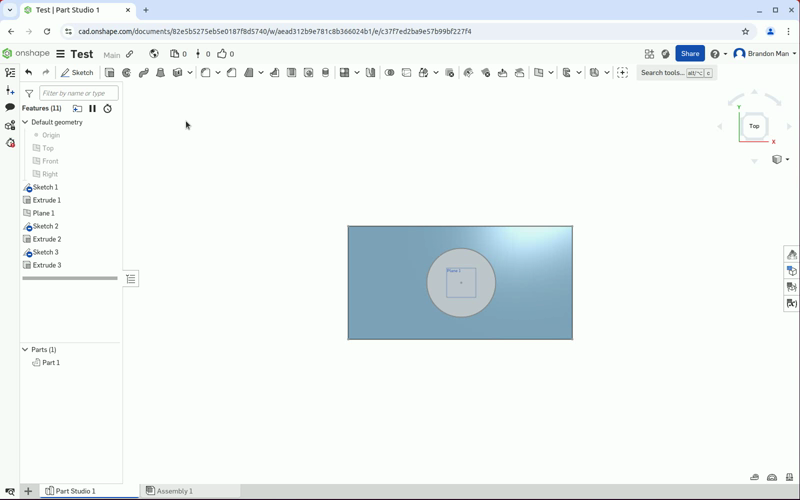
key(shift+7)
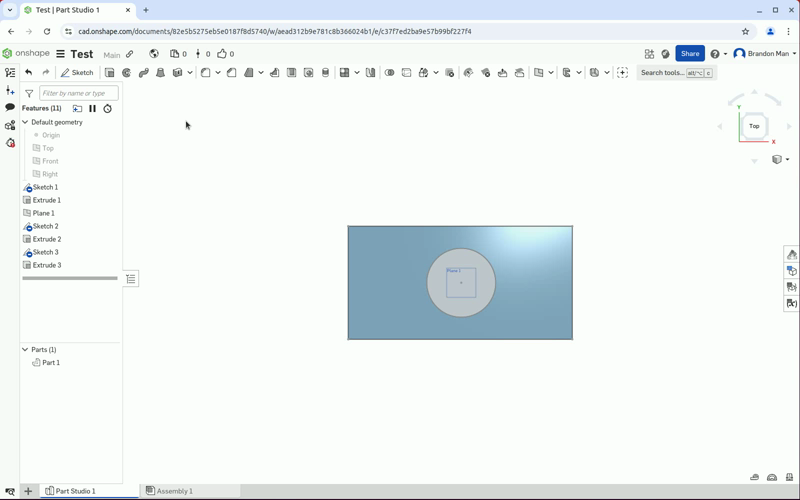
key(up, 3)
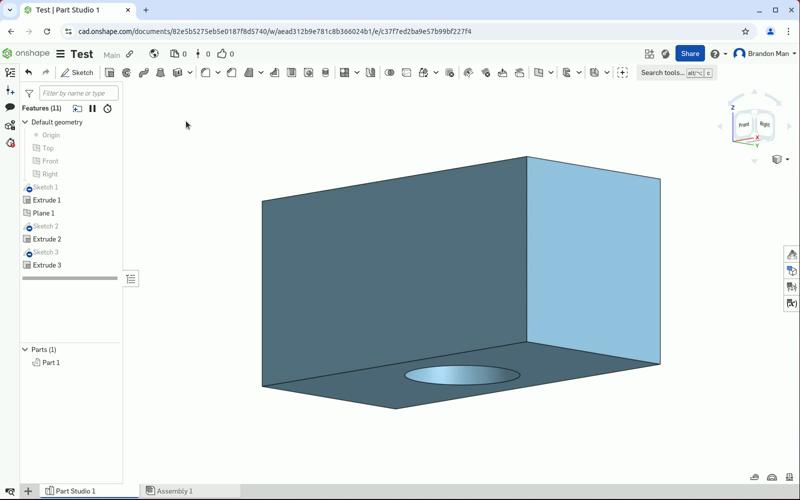
key(left, 3)
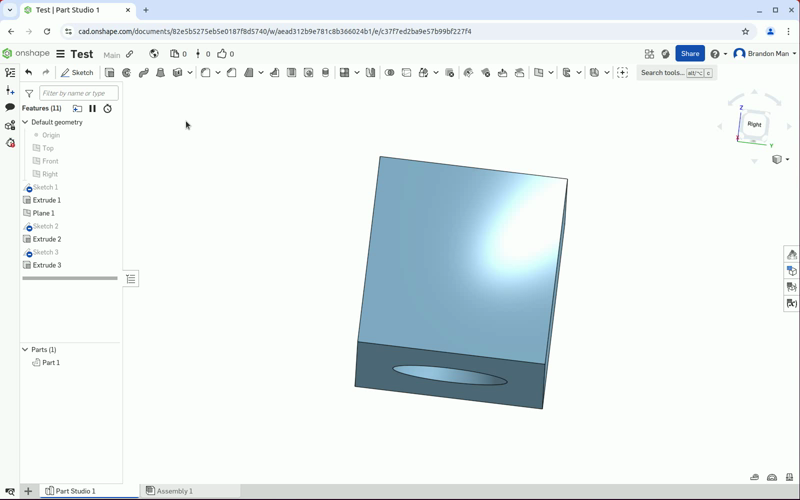
key(right, 3)
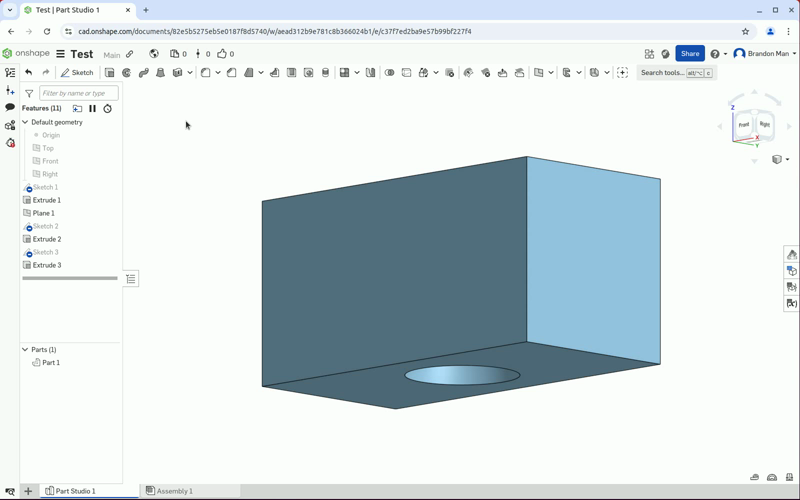
key(down, 3)
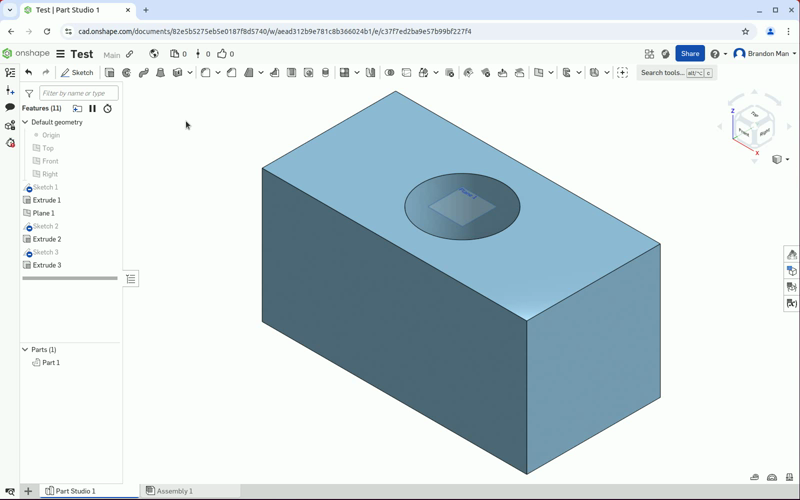
mouse_move(73, 189)
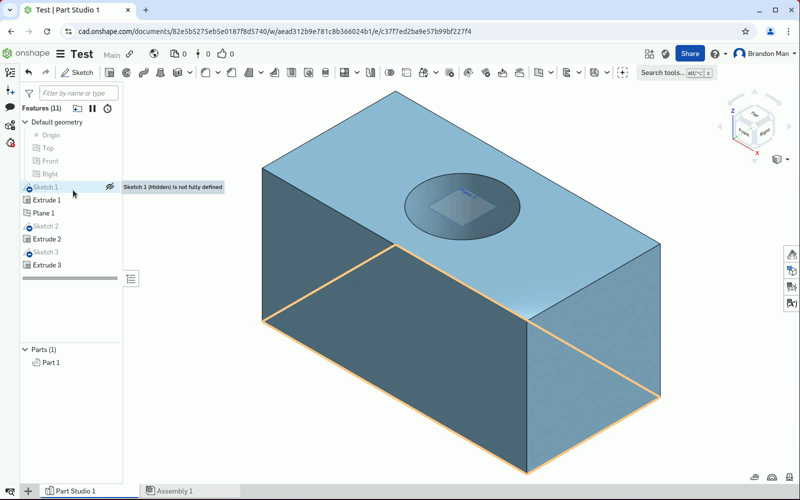
click(73, 189)